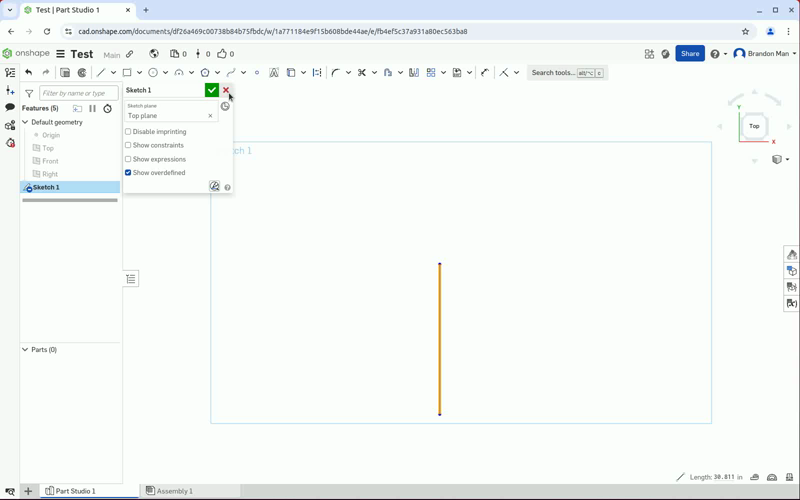
key(shift+h)
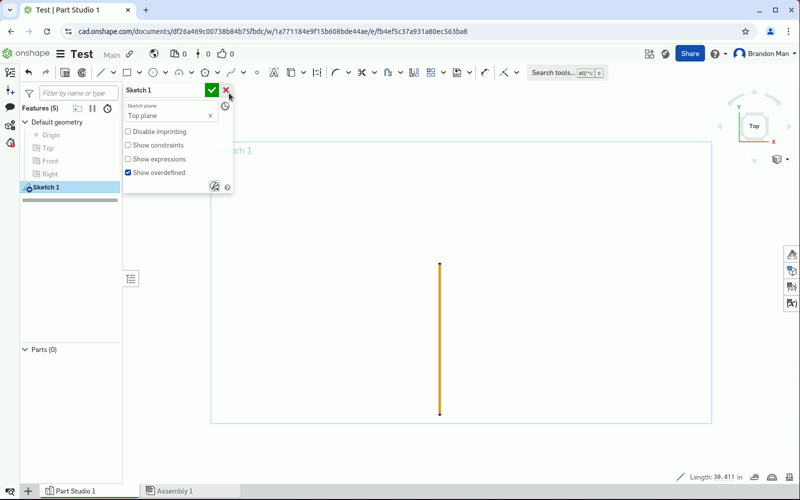
key(shift+s)
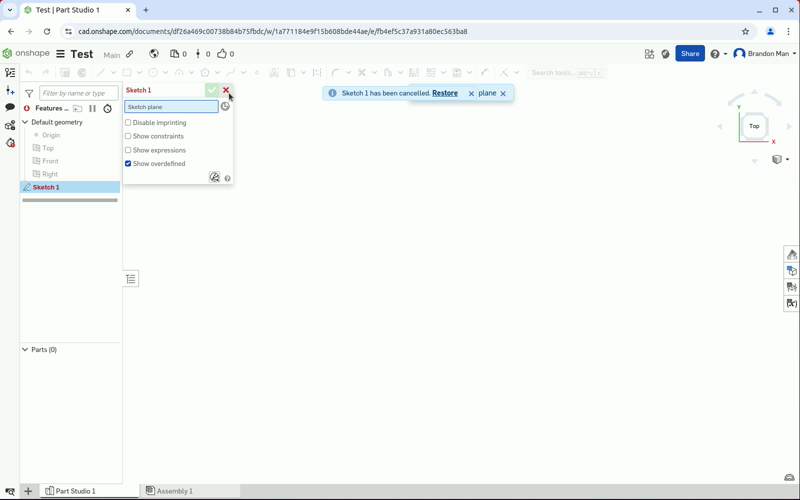
mouse_move(73, 150)
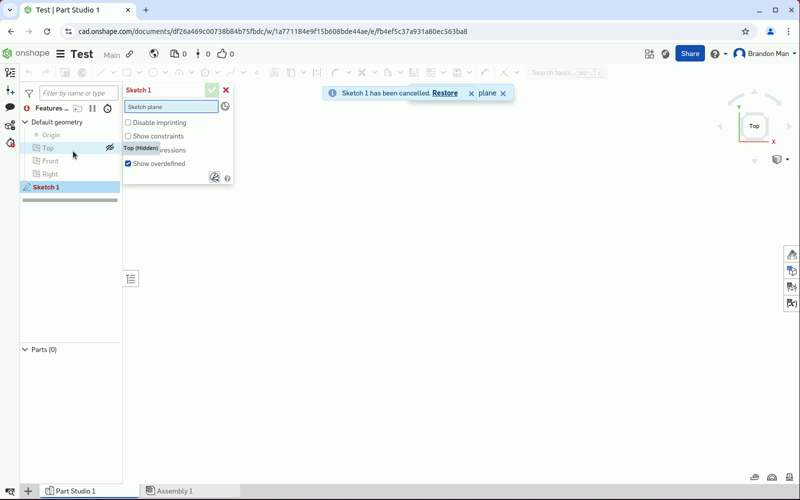
click(73, 150)
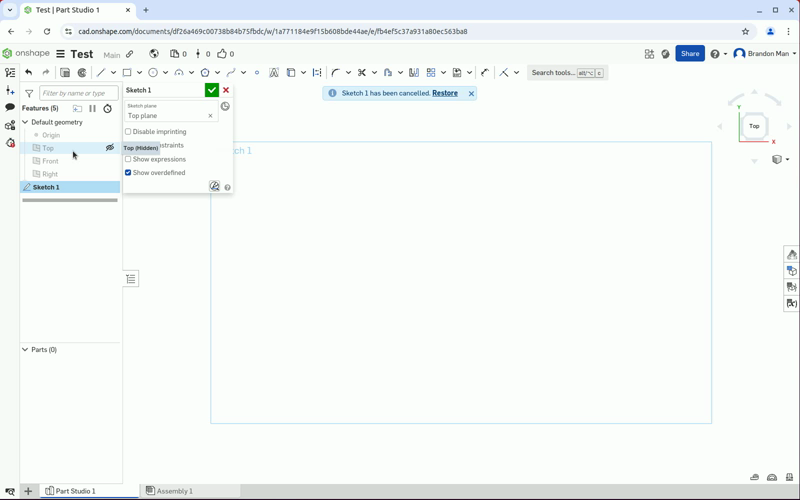
mouse_move(73, 352)
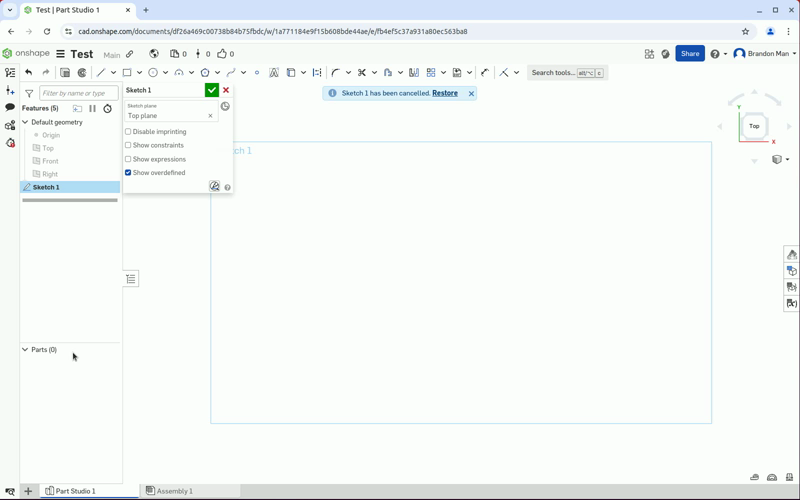
key(y)
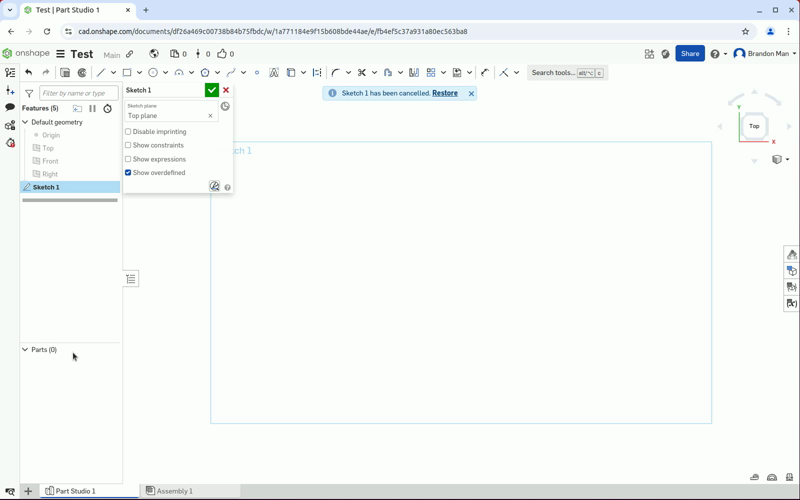
key(c)
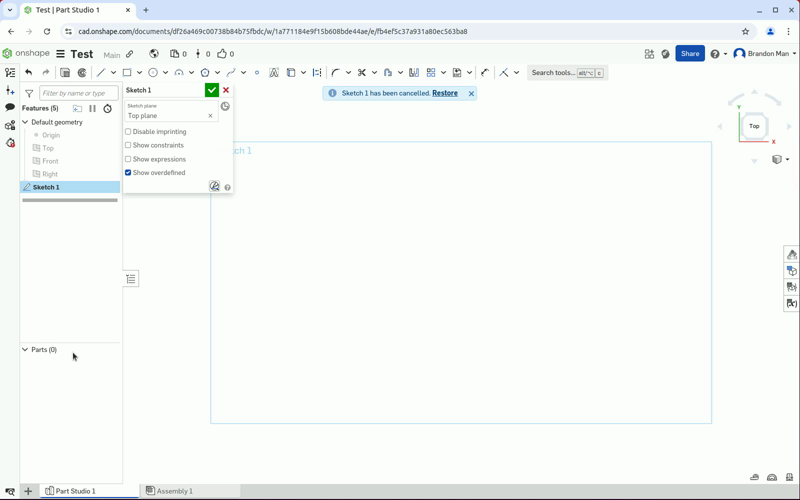
key_down(shift)
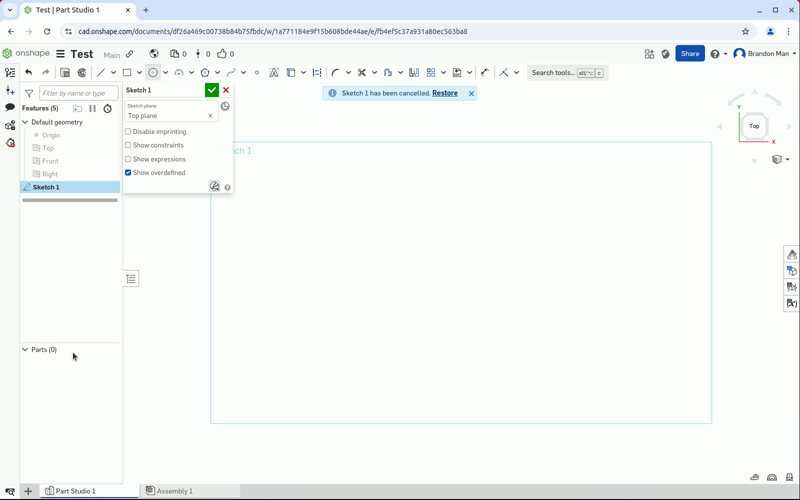
mouse_move(461, 282)
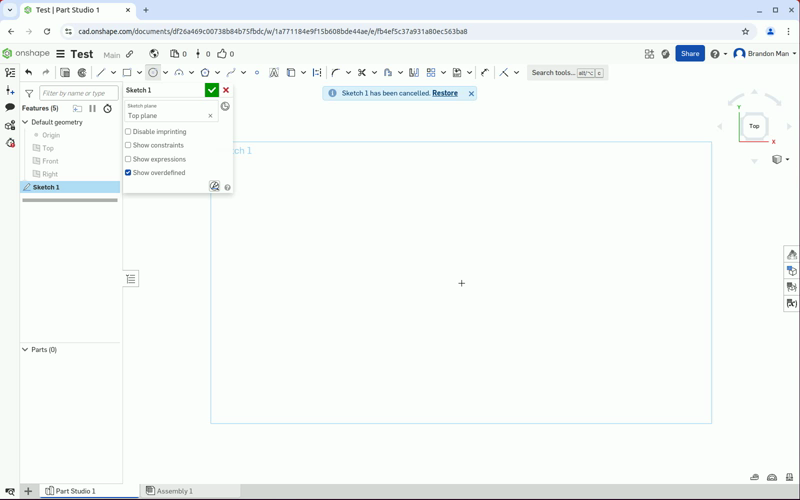
click(461, 282)
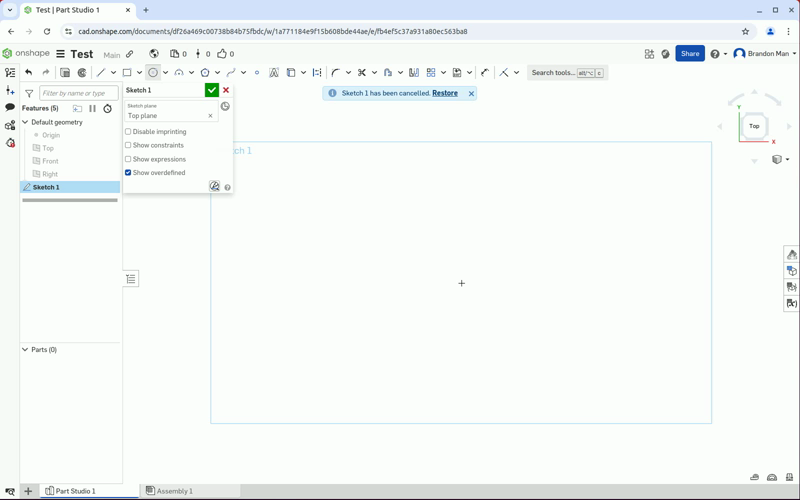
key_up(shift)
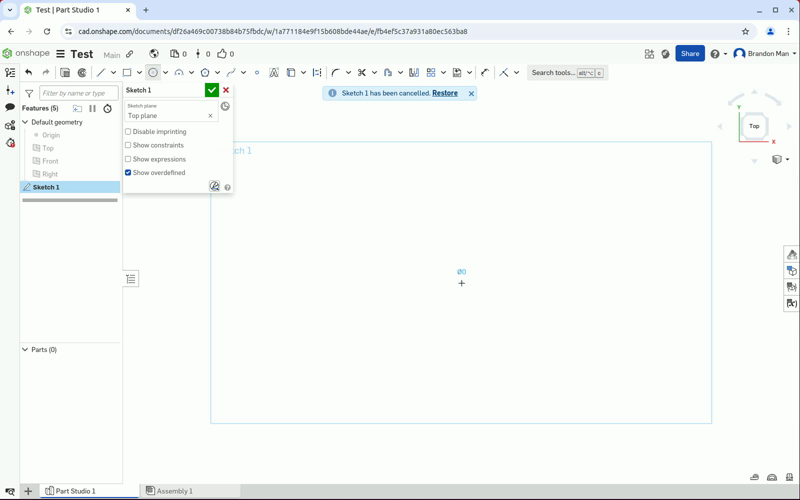
mouse_move(564, 282)
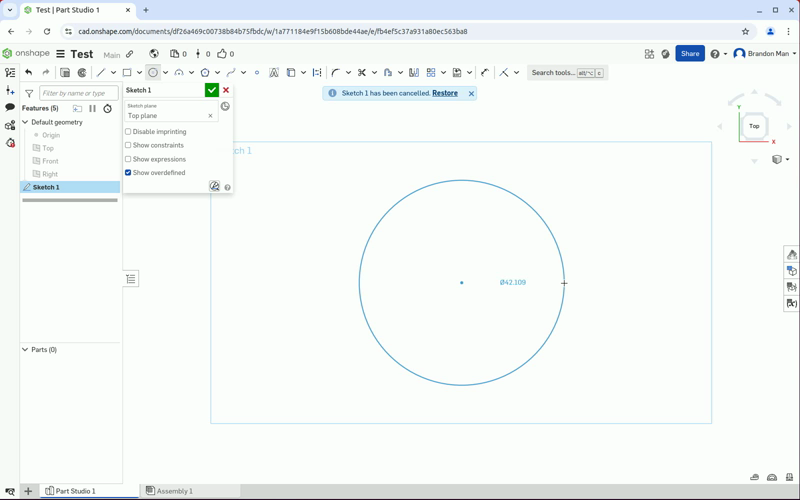
click(564, 282)
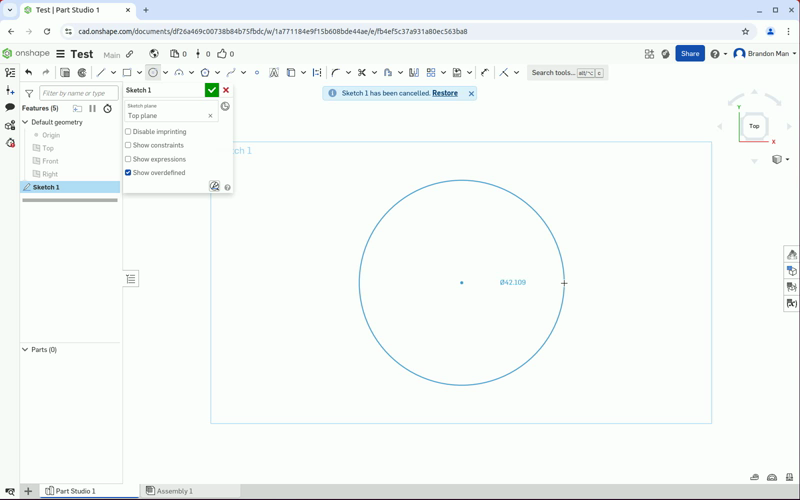
key(esc)
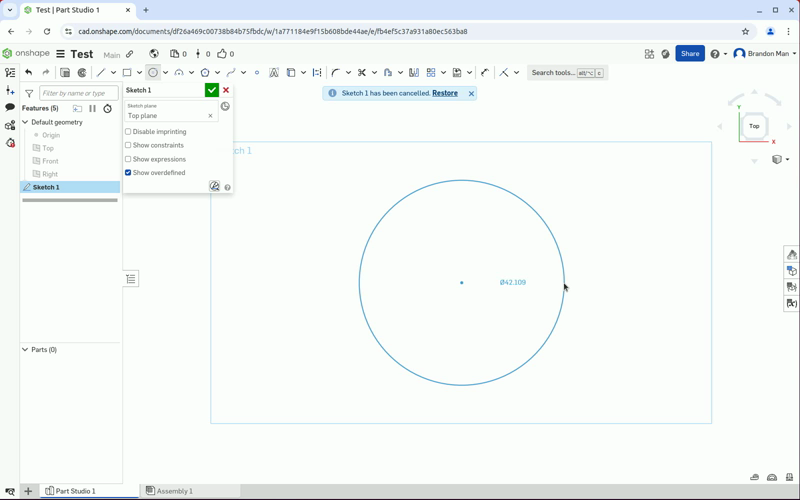
key(c)
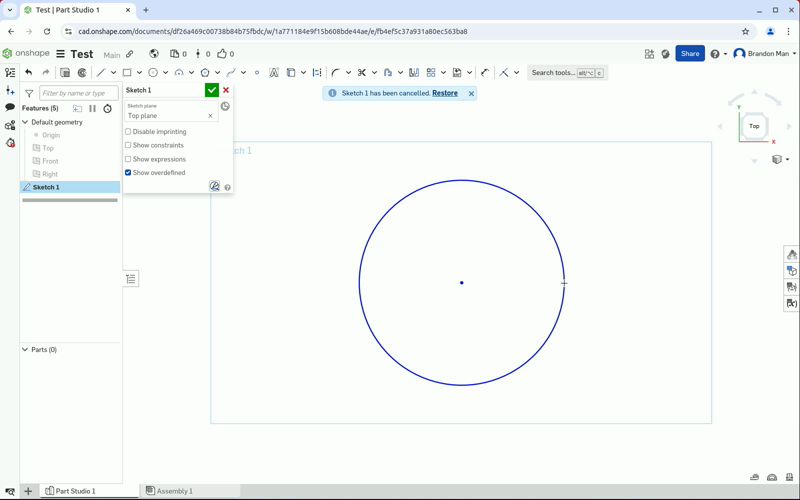
key_down(shift)
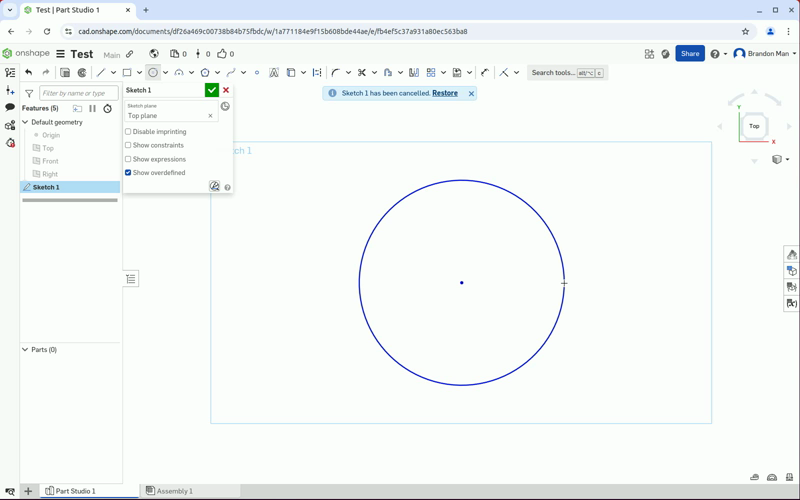
mouse_move(461, 282)
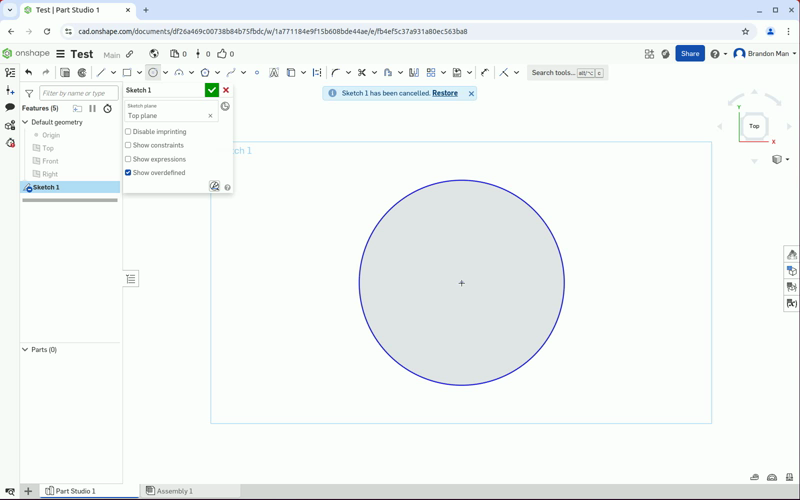
click(461, 282)
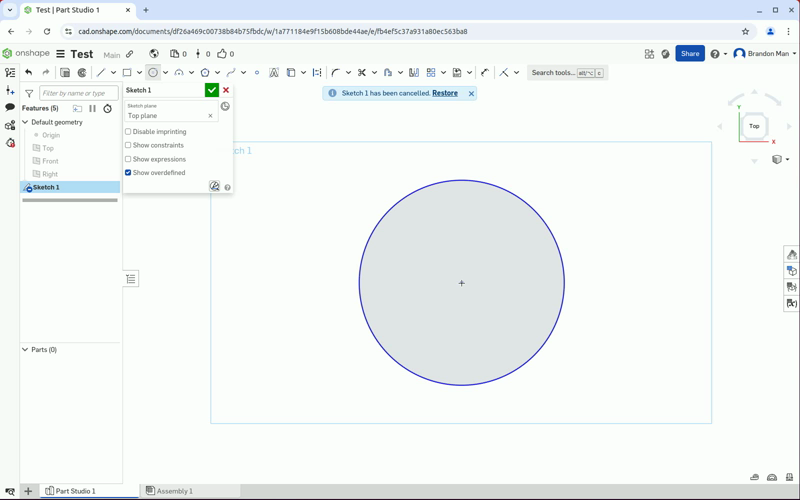
key_up(shift)
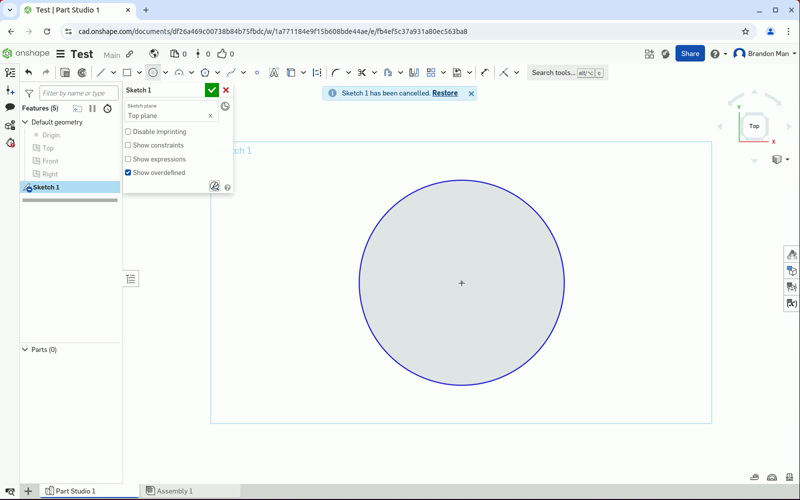
mouse_move(472, 282)
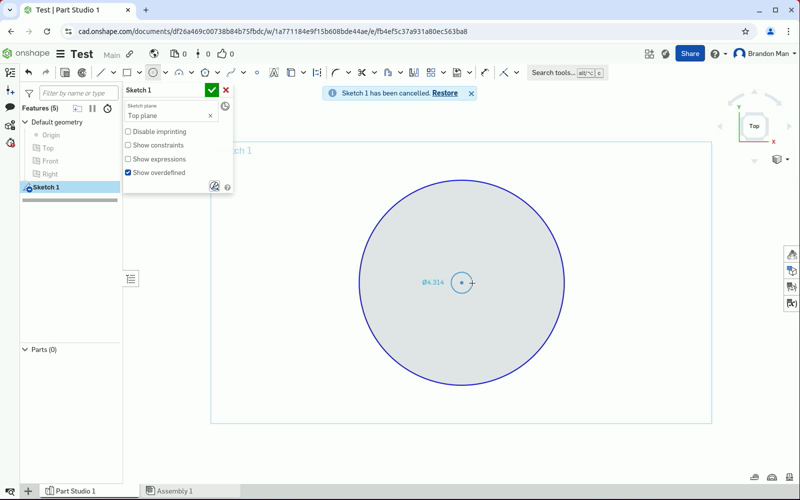
click(472, 282)
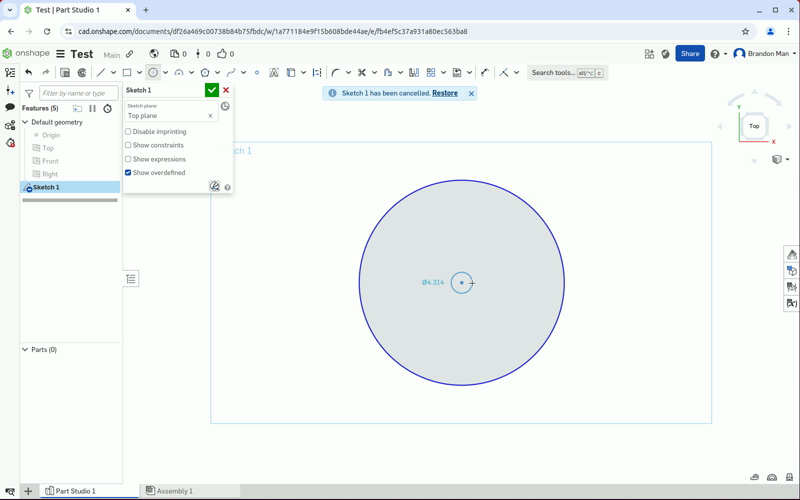
key(esc)
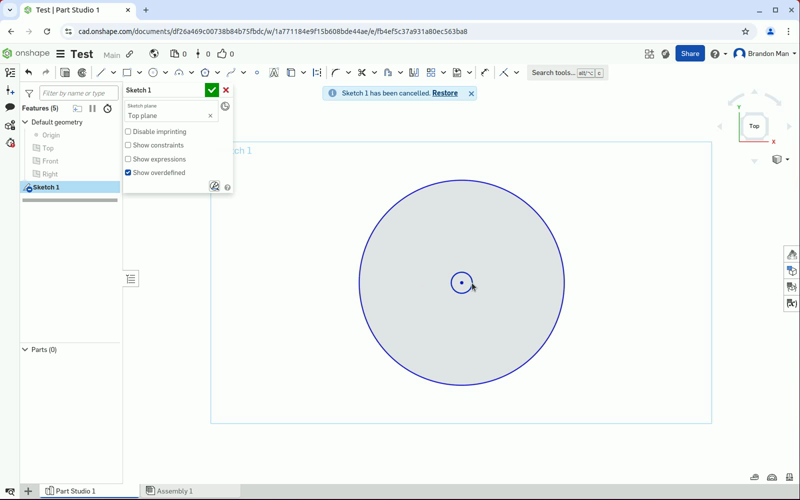
mouse_move(515, 315)
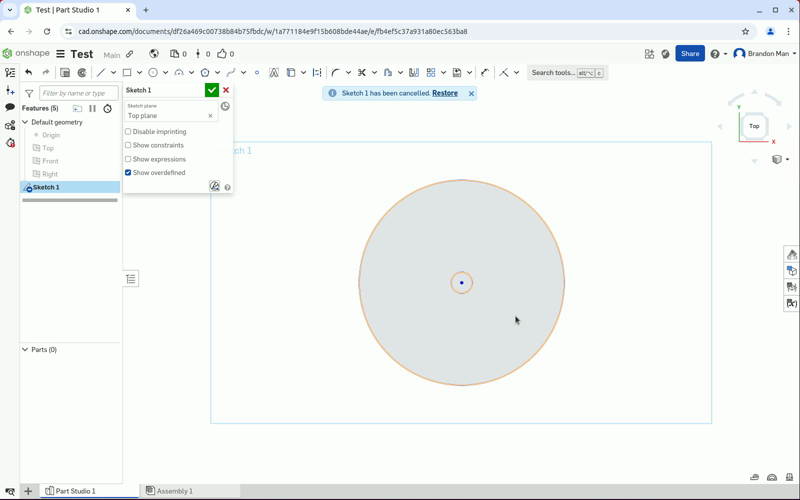
click(515, 315)
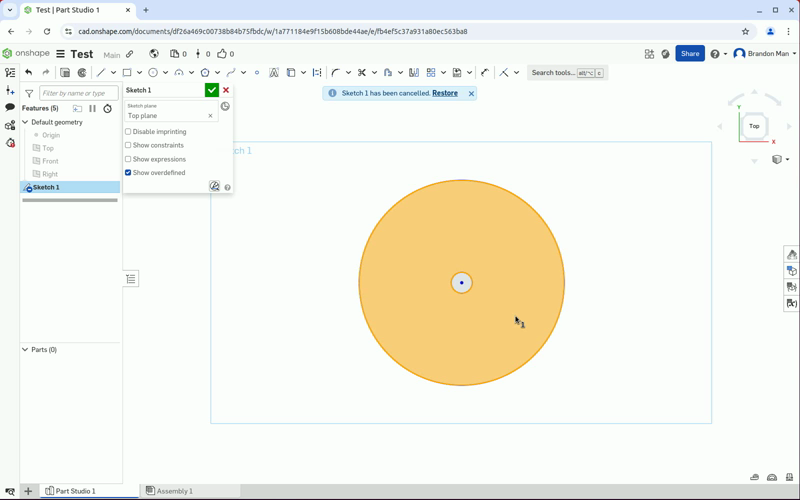
mouse_move(73, 352)
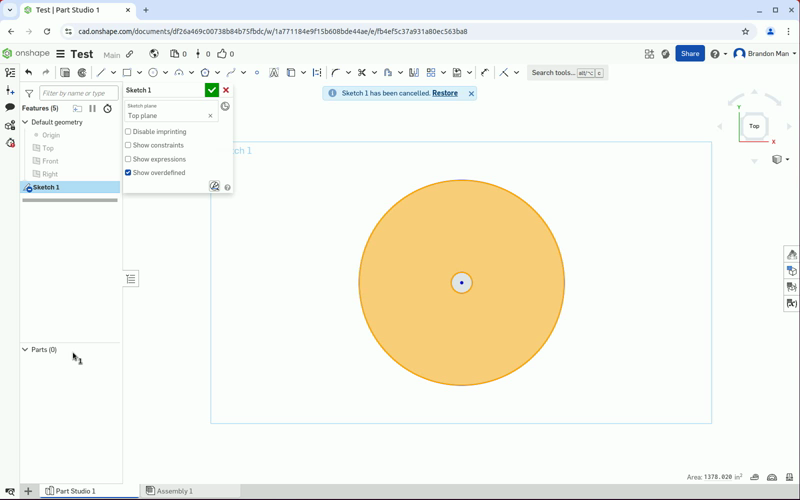
key(shift+y)
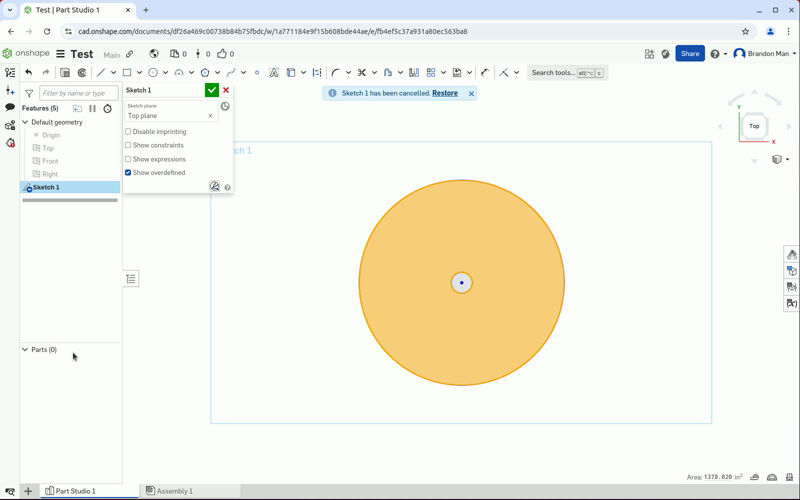
key(shift+e)
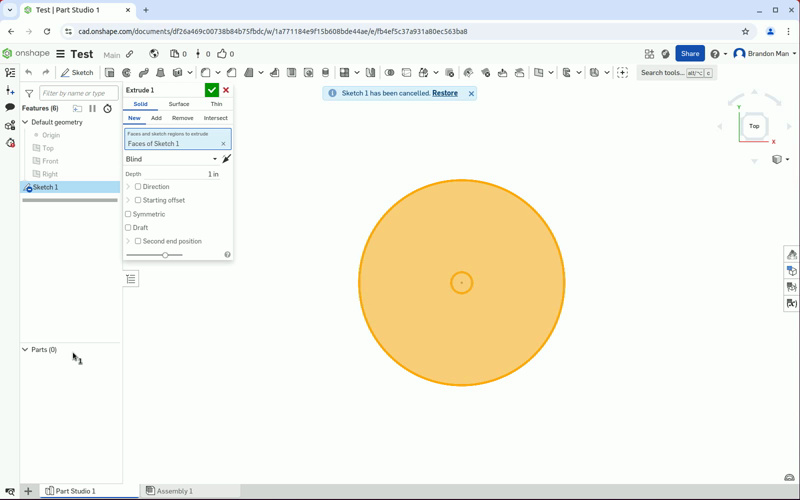
mouse_move(143, 106)
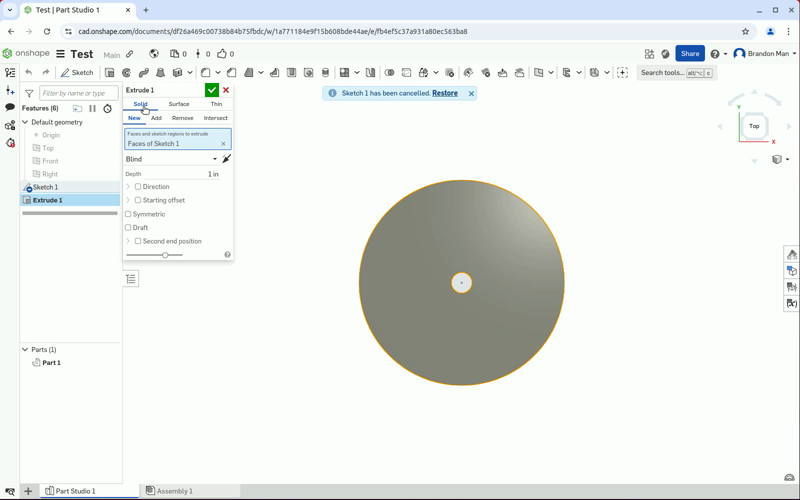
click(143, 106)
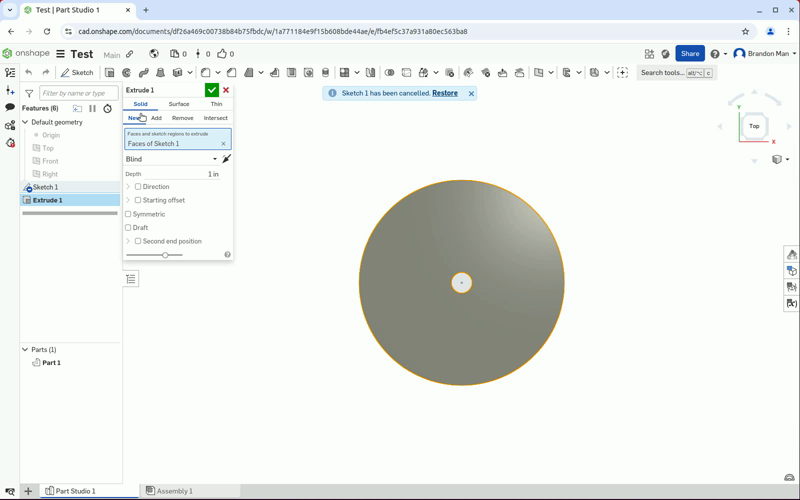
mouse_move(137, 120)
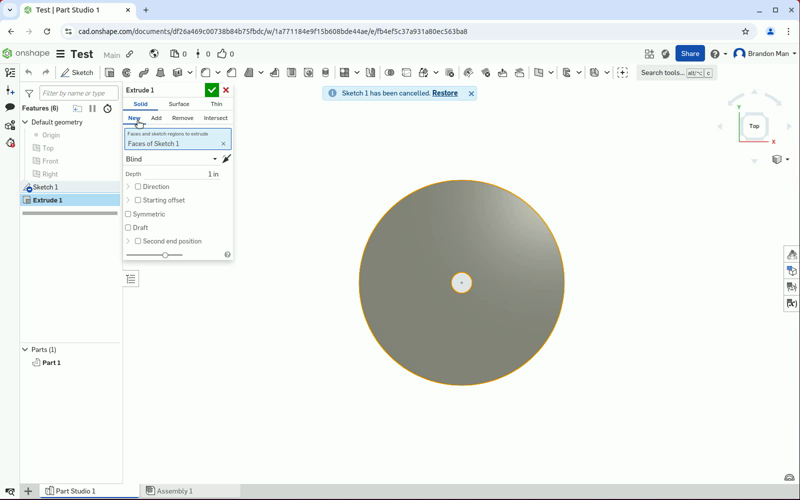
click(137, 120)
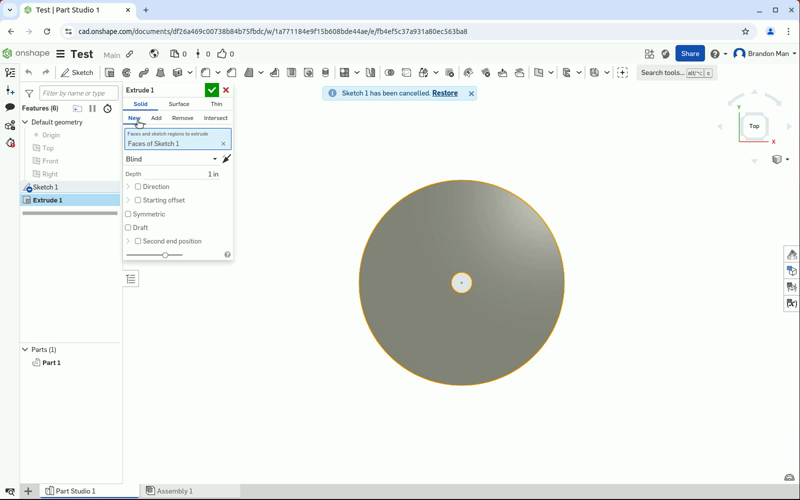
key(tab, 4)
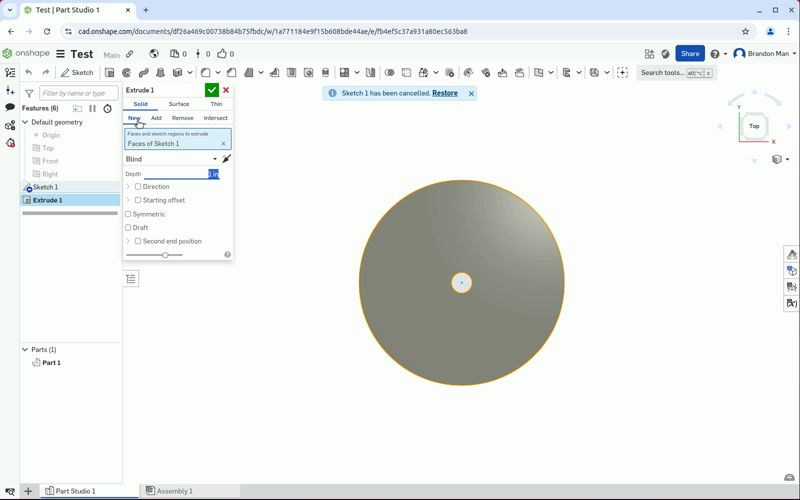
text(1.204)
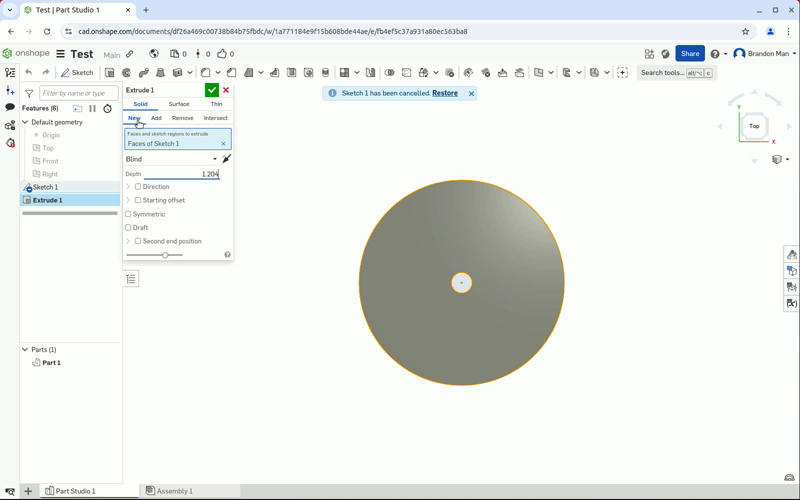
key(enter)
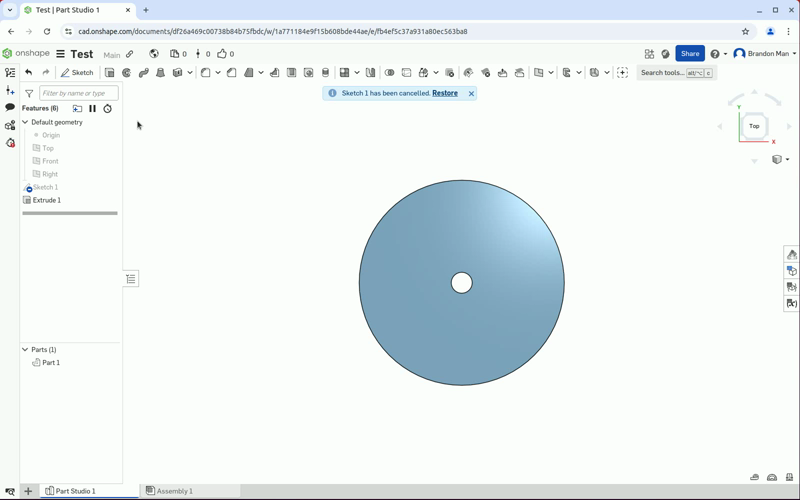
key(shift+h)
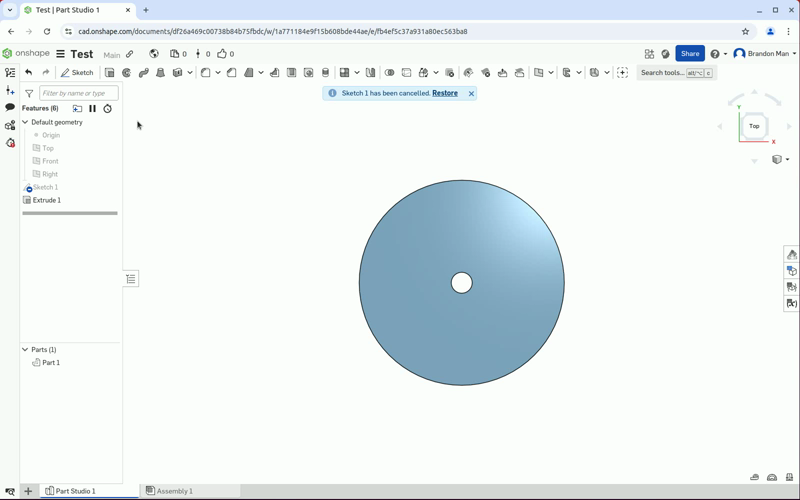
key(shift+h)
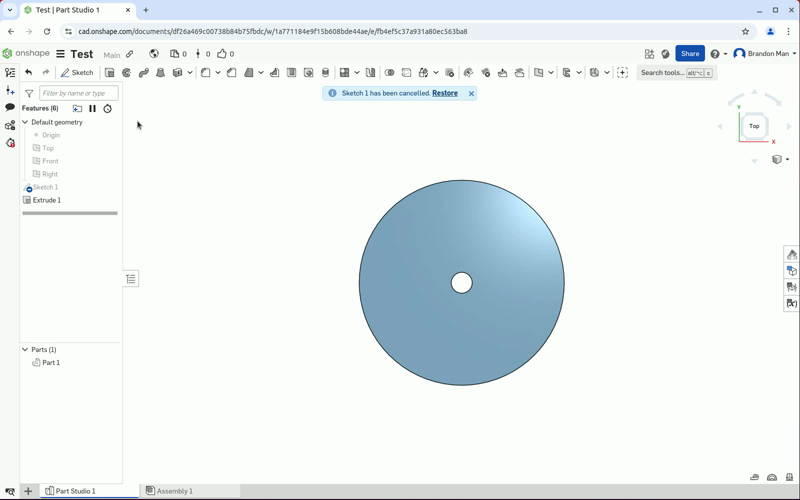
mouse_move(73, 189)
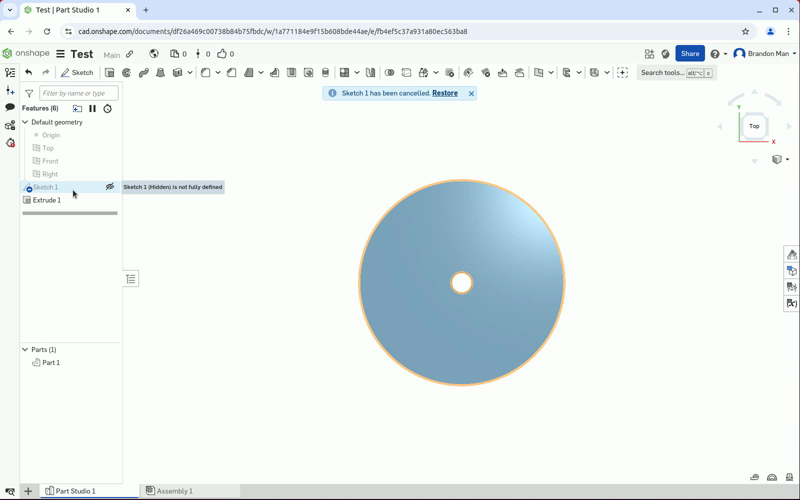
click(73, 189)
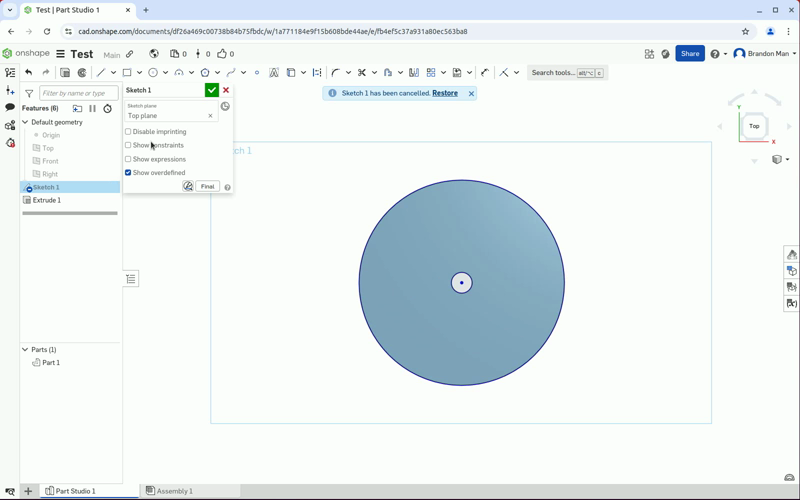
mouse_move(229, 92)
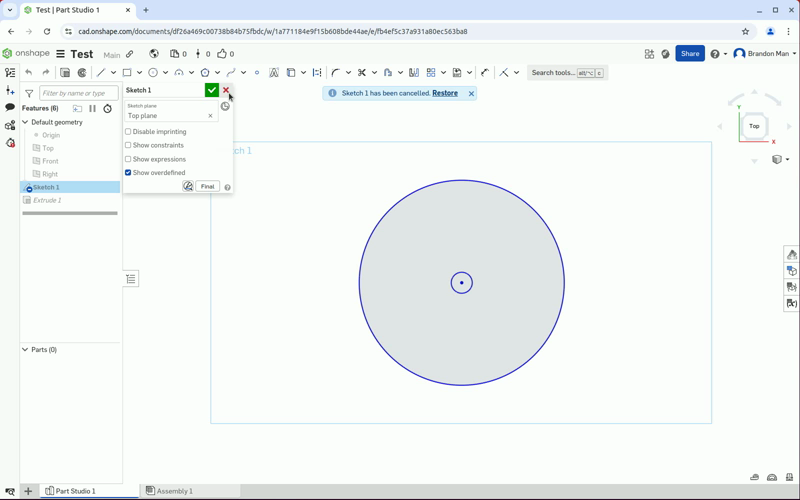
click(229, 92)
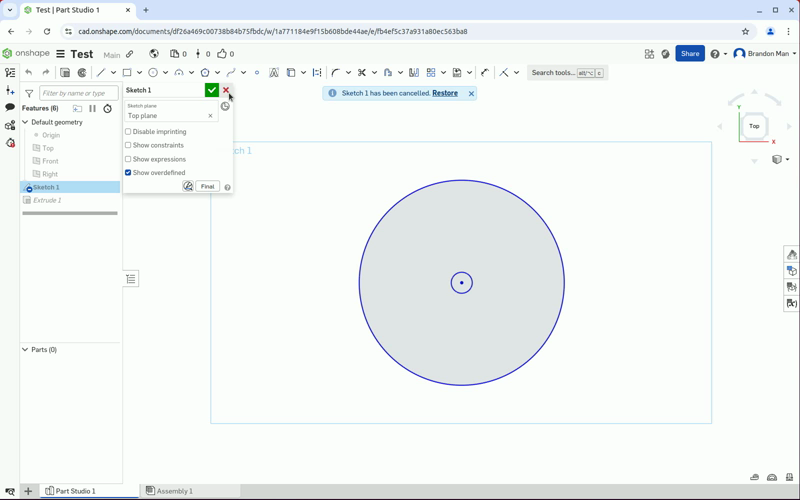
key(shift+s)
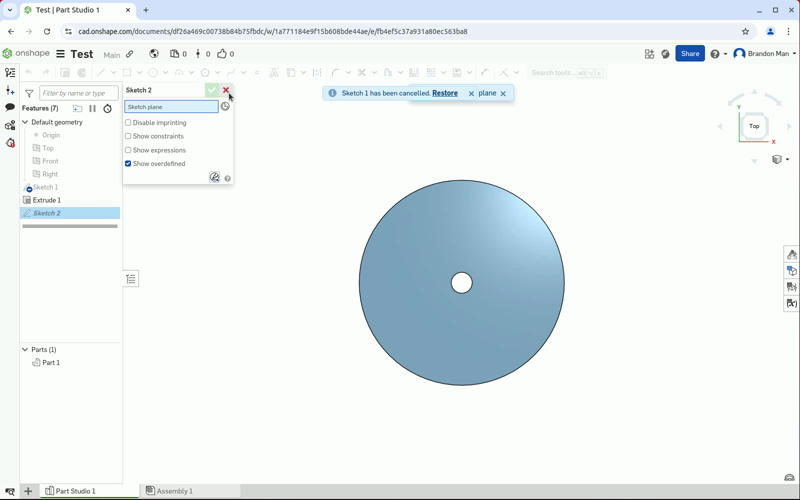
mouse_move(73, 150)
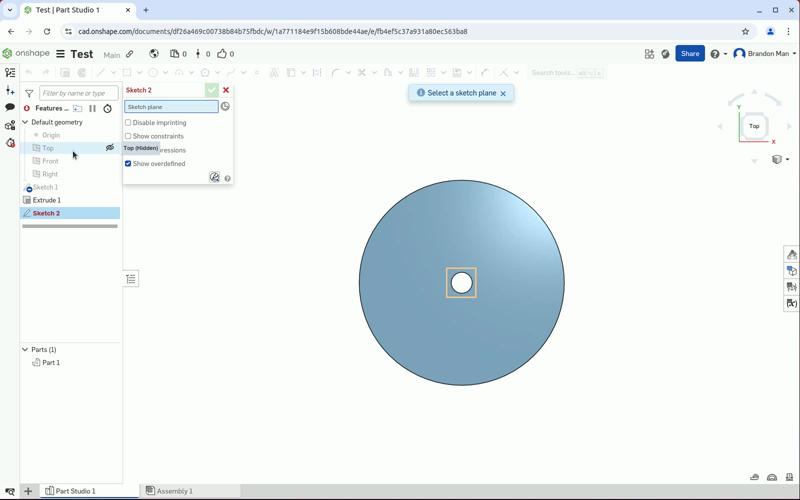
click(73, 150)
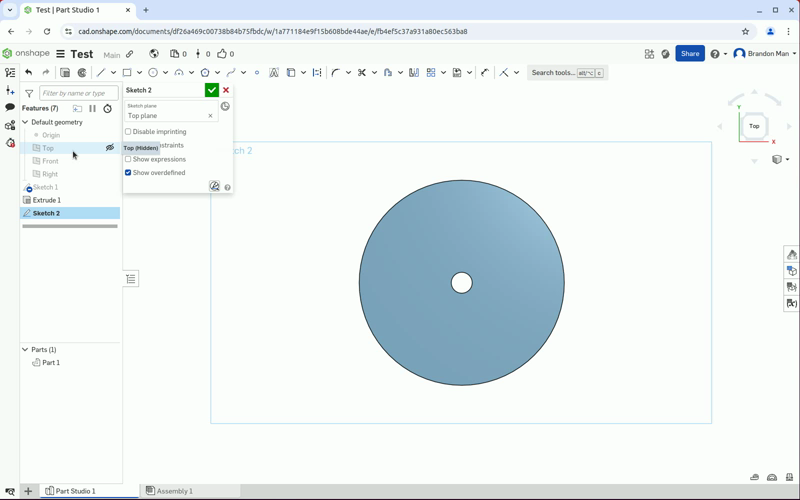
mouse_move(73, 352)
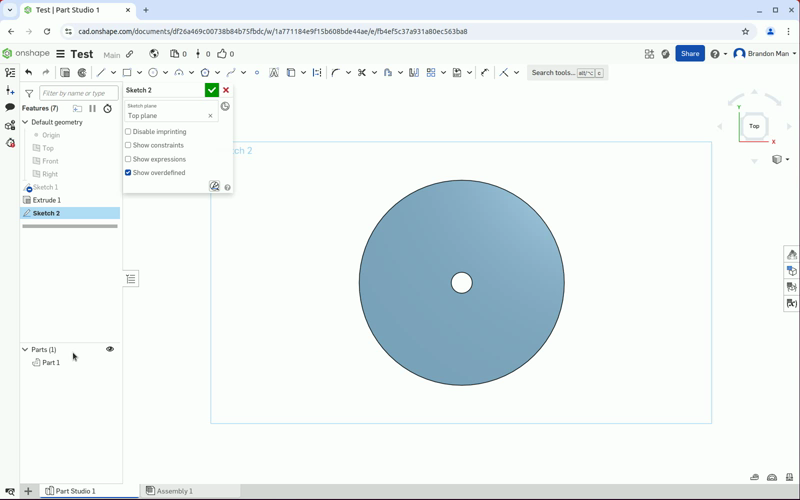
key(y)
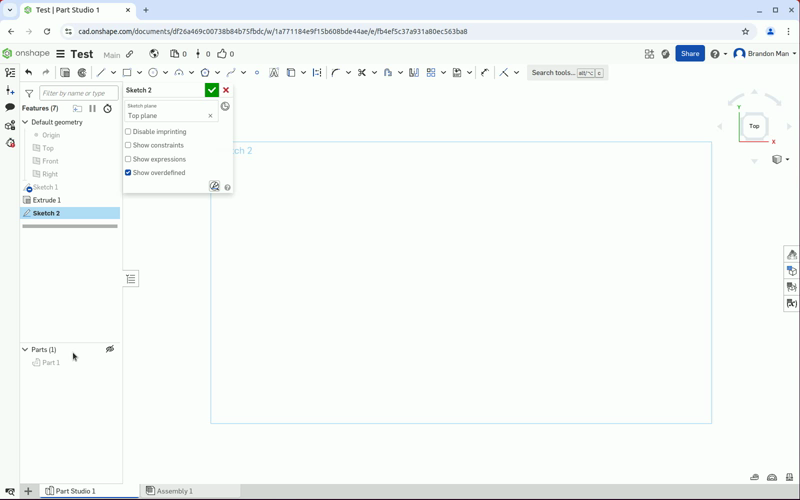
key(l)
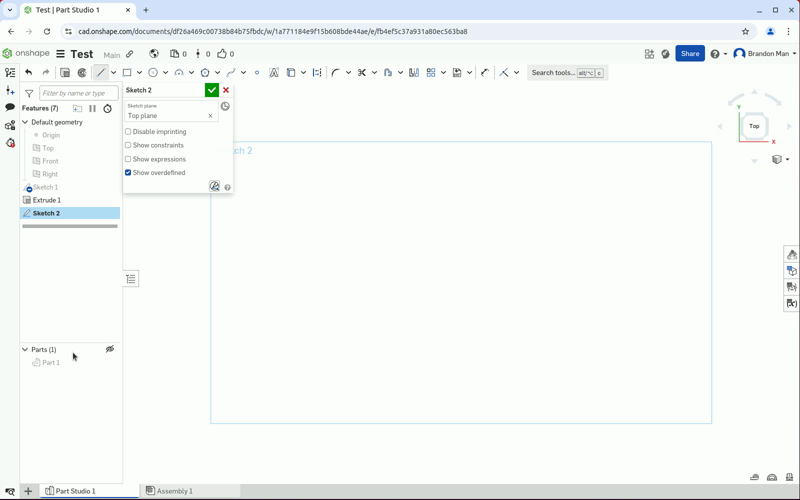
key_down(shift)
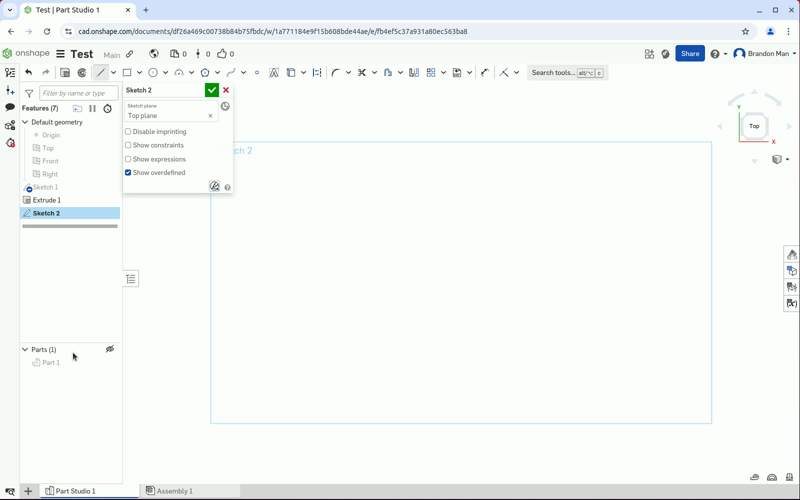
mouse_move(348, 395)
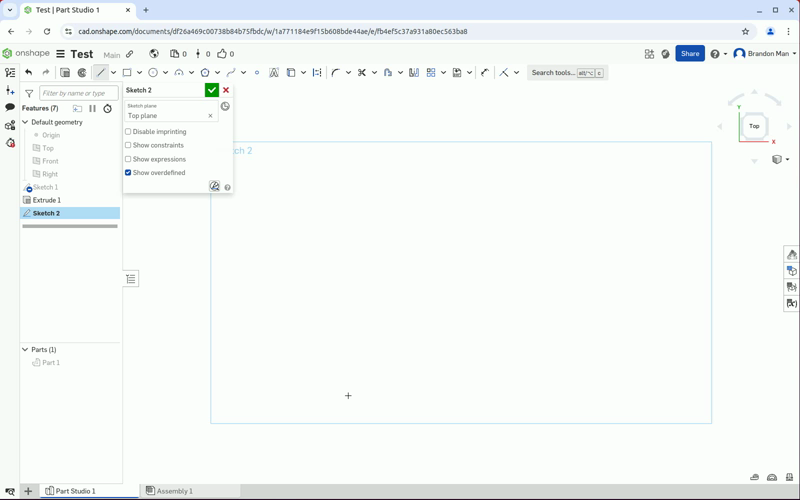
click(348, 395)
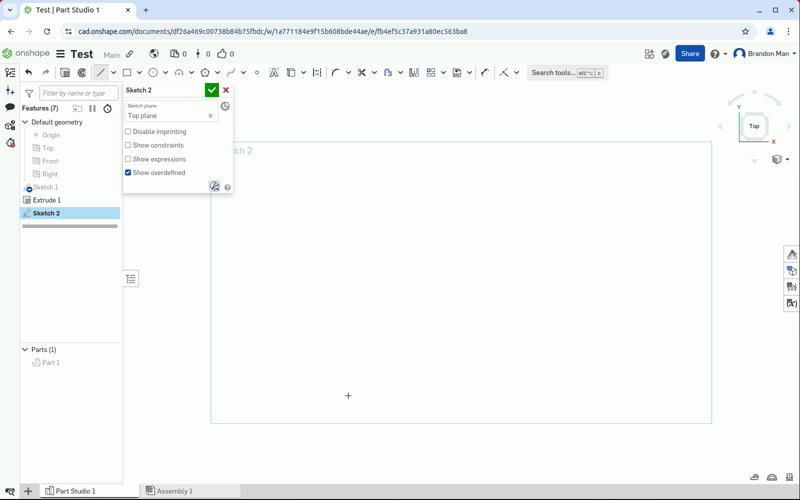
key_up(shift)
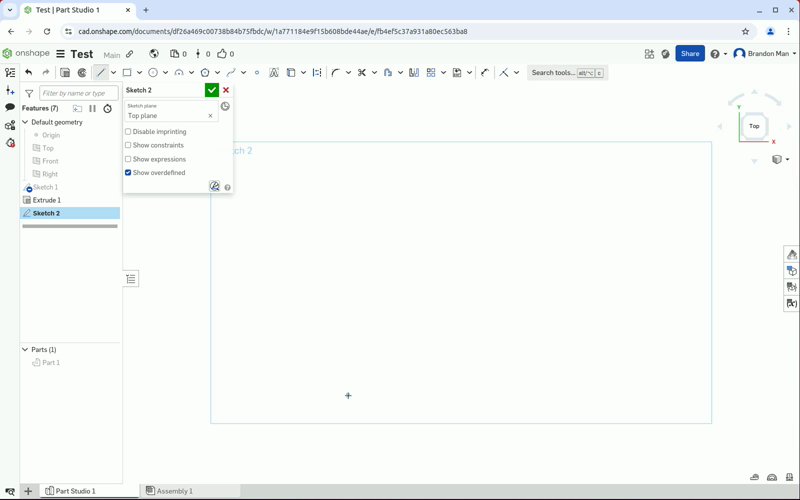
key_down(shift)
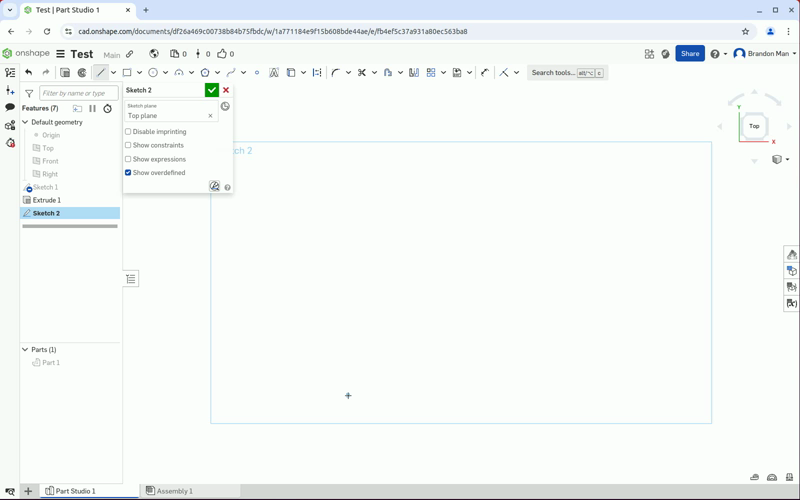
mouse_move(572, 395)
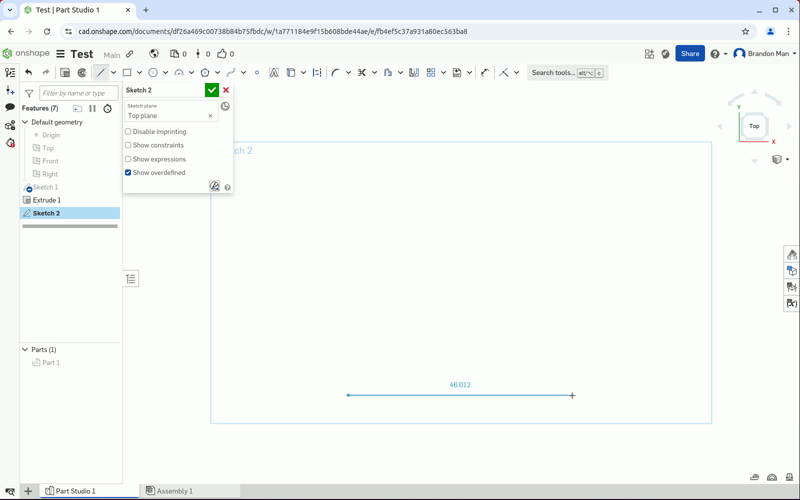
click(572, 395)
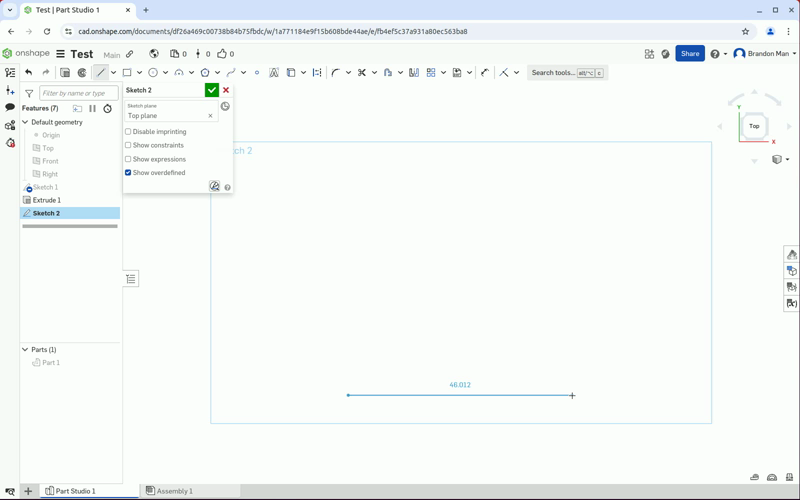
key_up(shift)
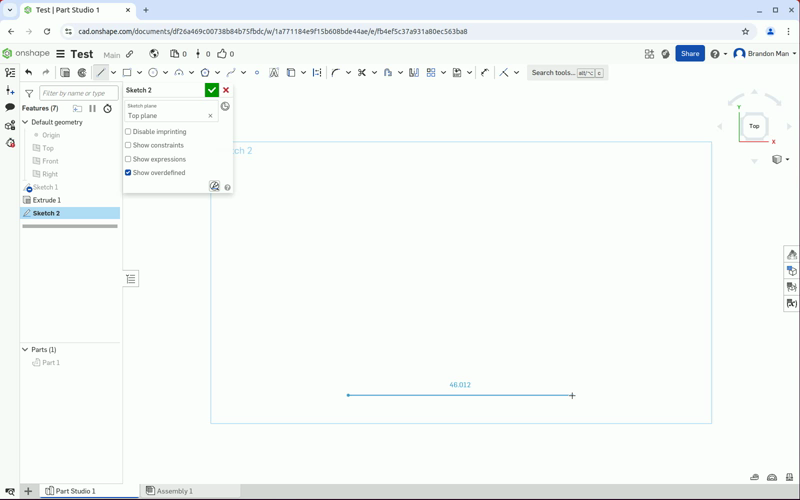
key_down(shift)
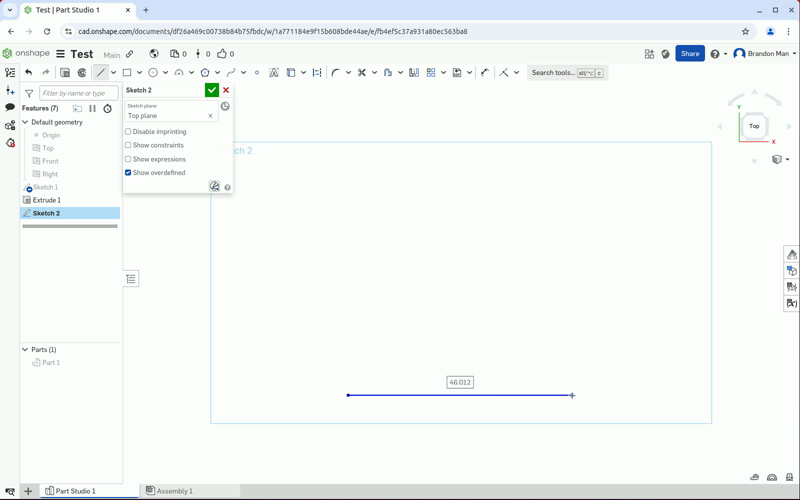
mouse_move(572, 171)
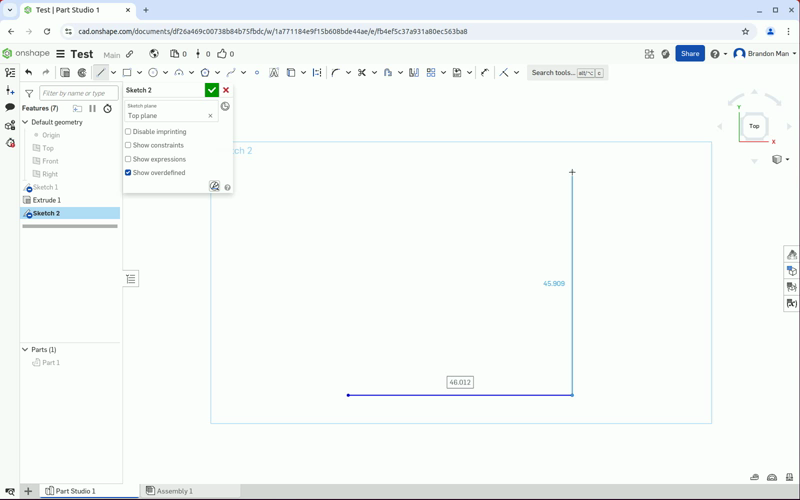
click(572, 171)
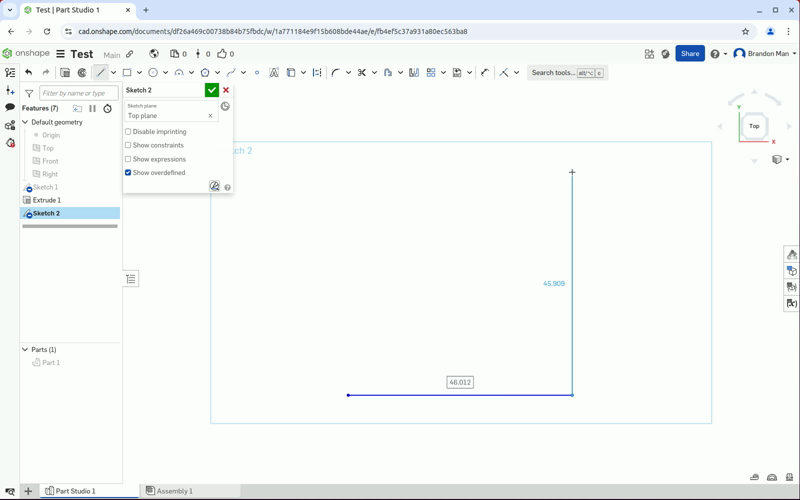
key_up(shift)
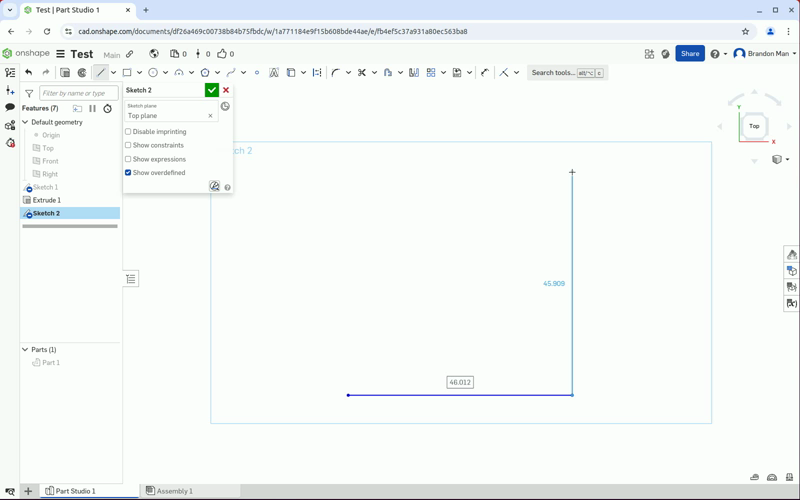
key_down(shift)
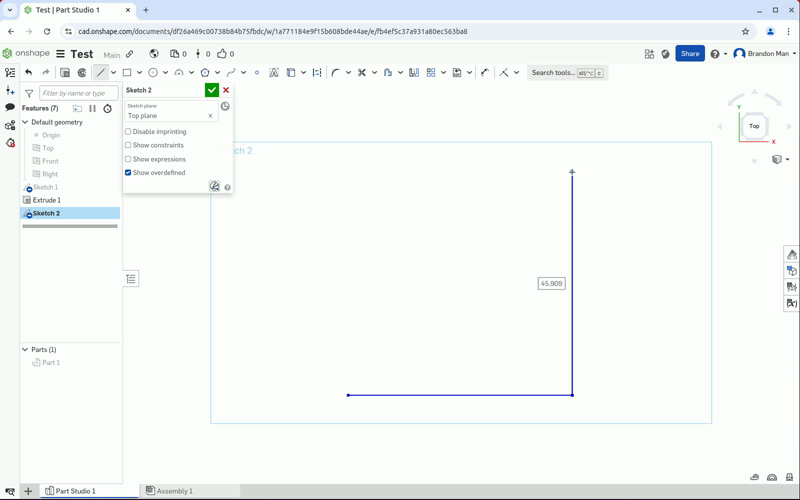
mouse_move(348, 171)
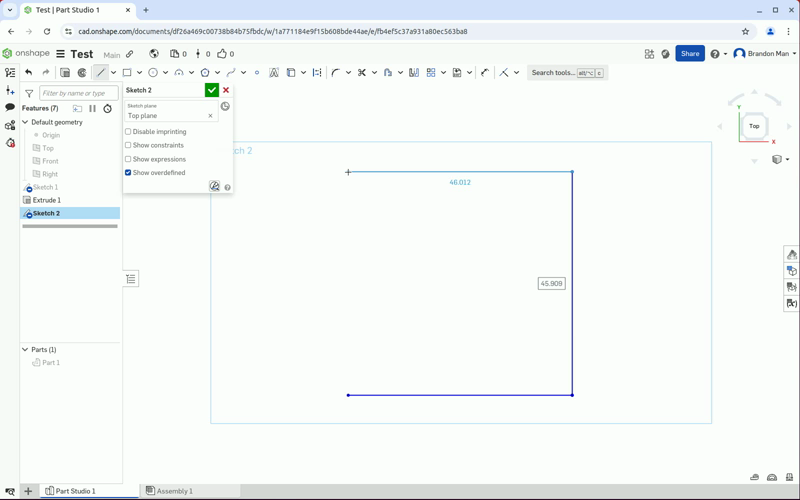
click(348, 171)
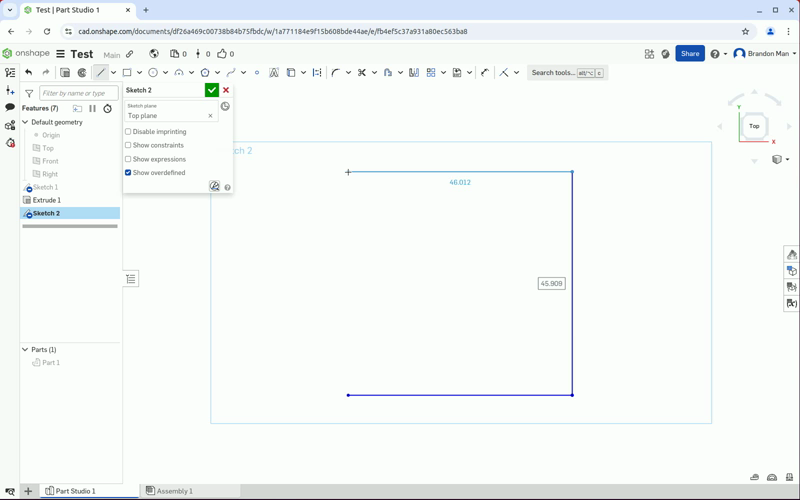
key_up(shift)
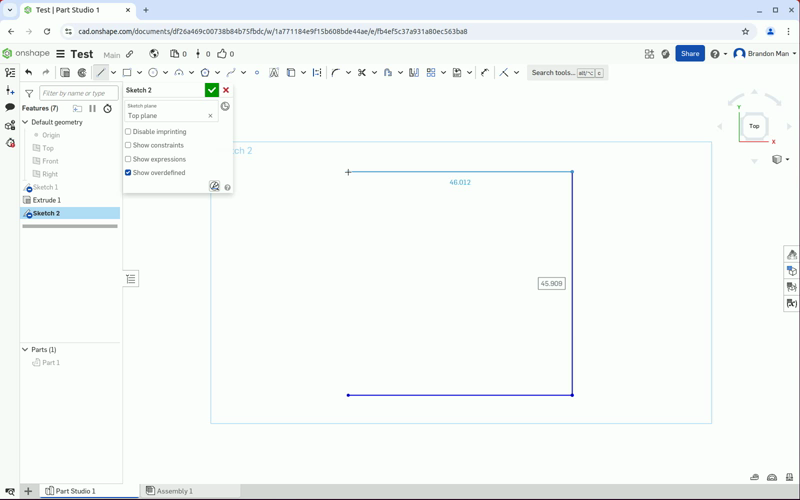
key_down(shift)
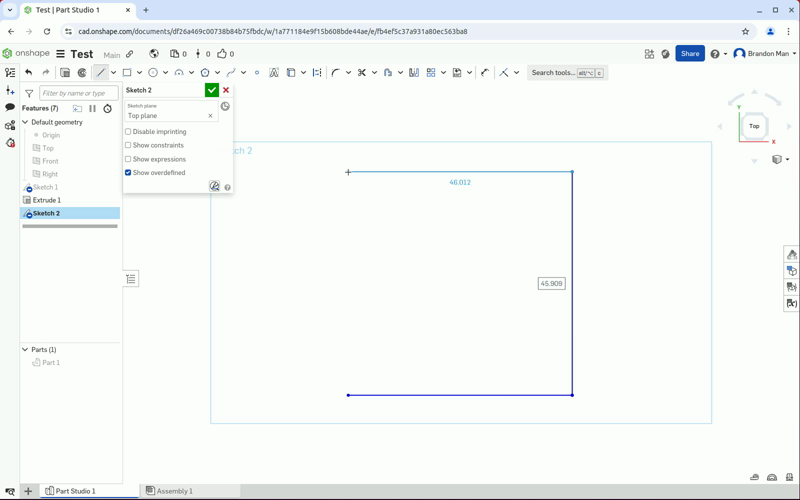
mouse_move(348, 395)
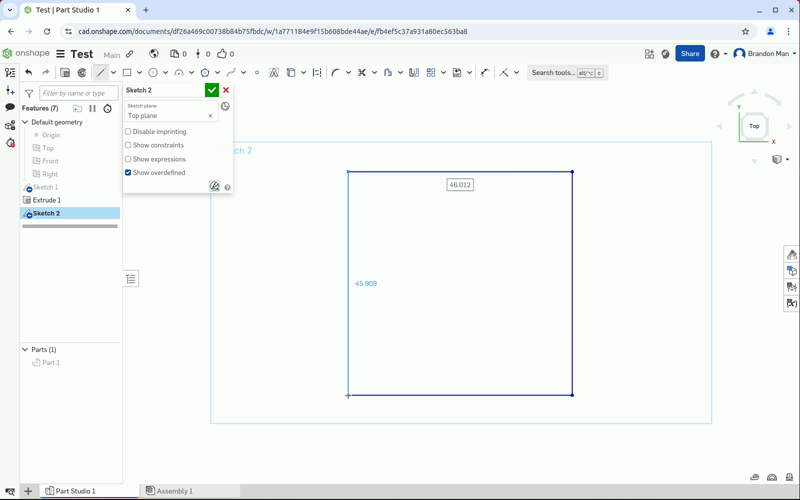
key_up(shift)
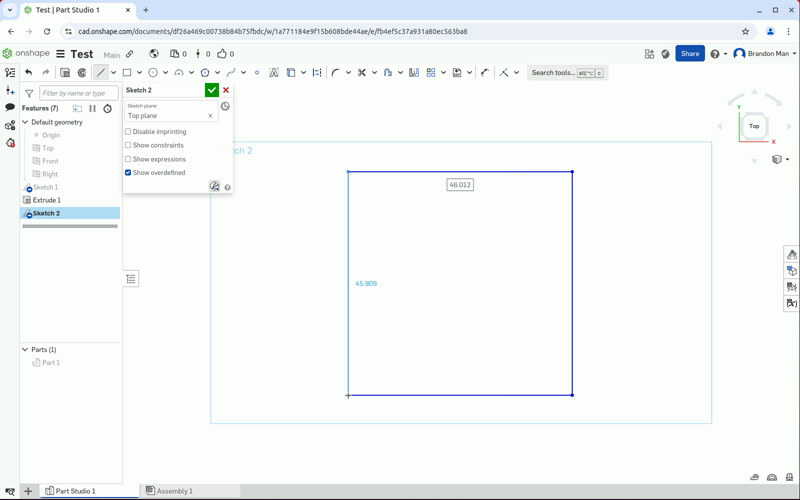
click(348, 395)
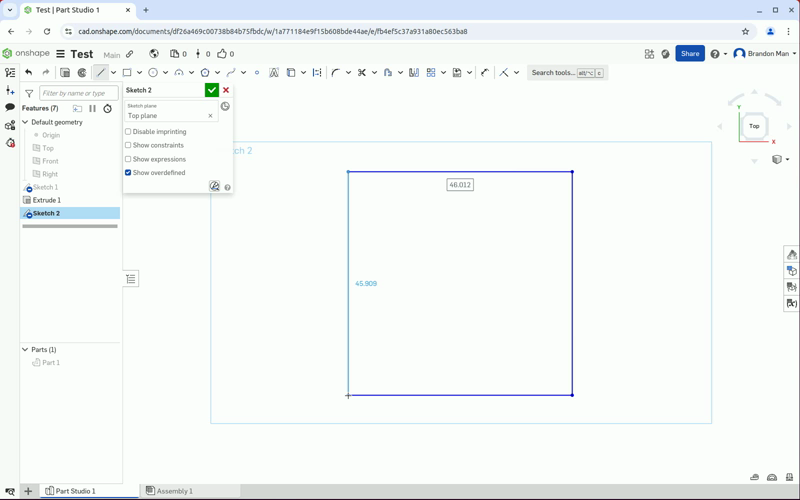
key(esc)
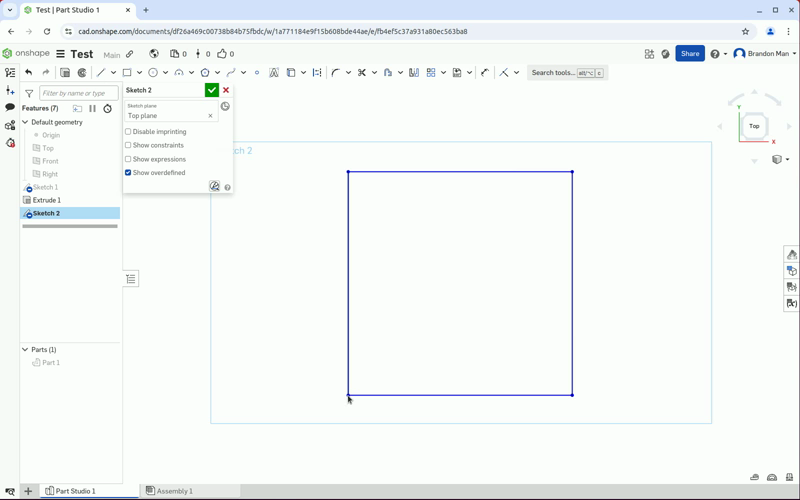
key(c)
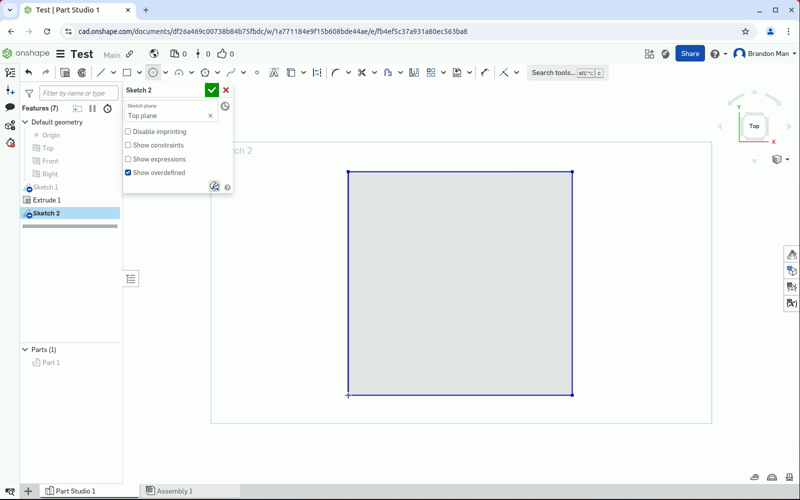
key_down(shift)
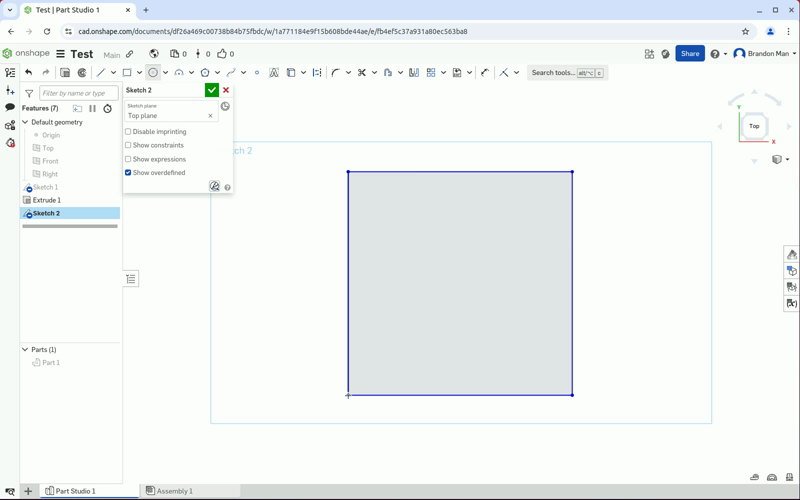
mouse_move(461, 282)
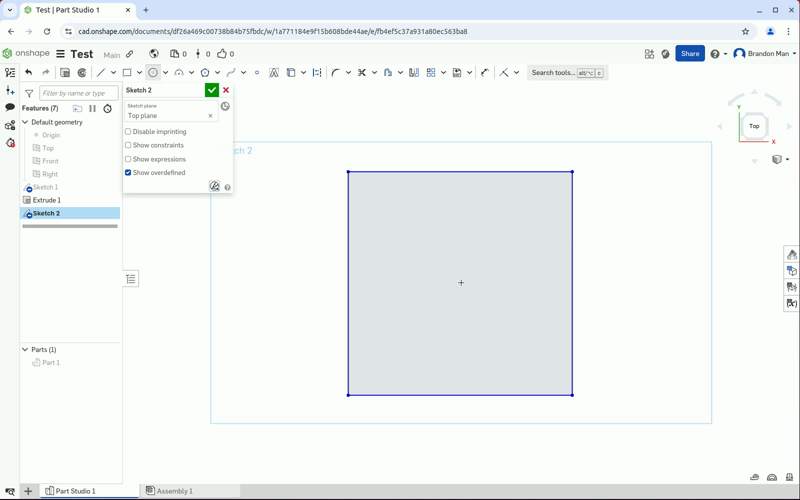
click(461, 282)
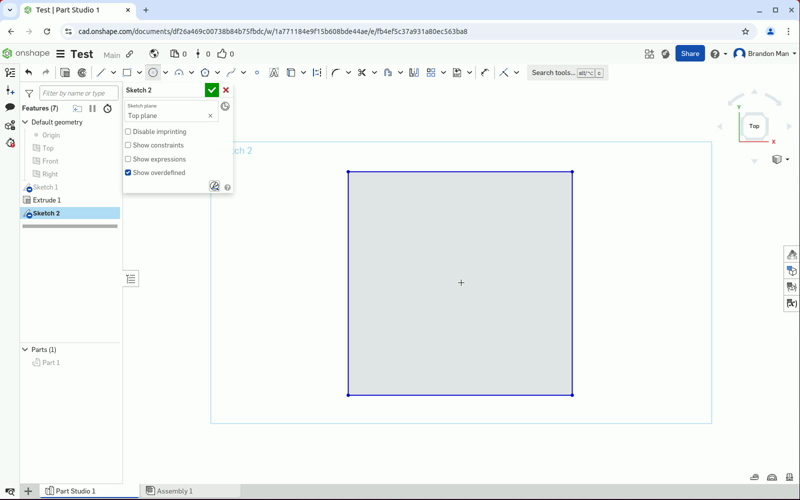
key_up(shift)
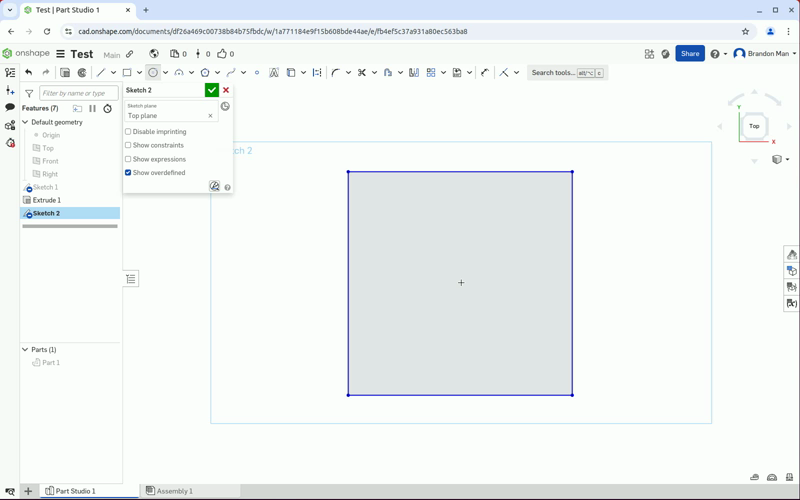
mouse_move(562, 282)
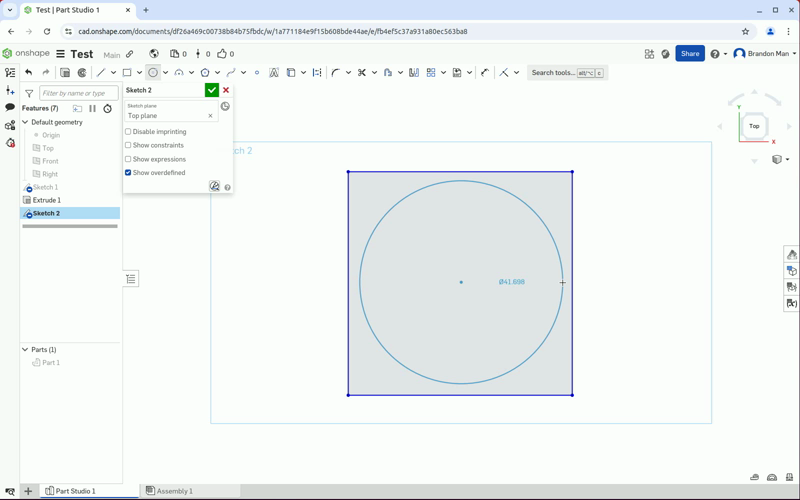
click(562, 282)
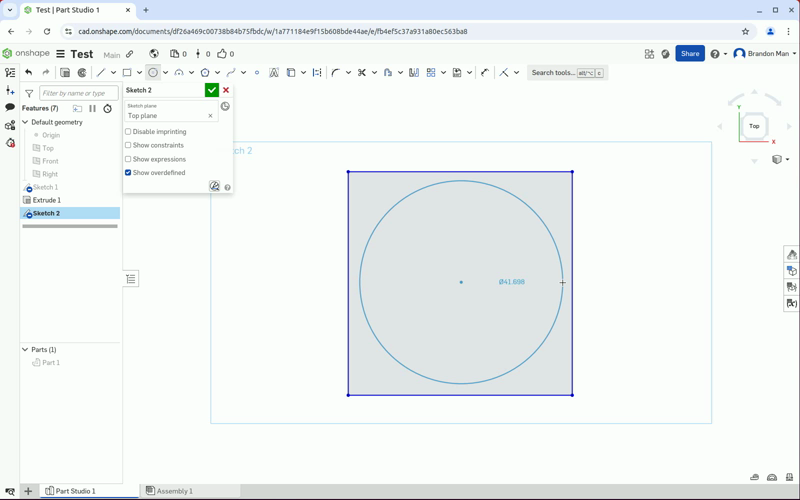
key(esc)
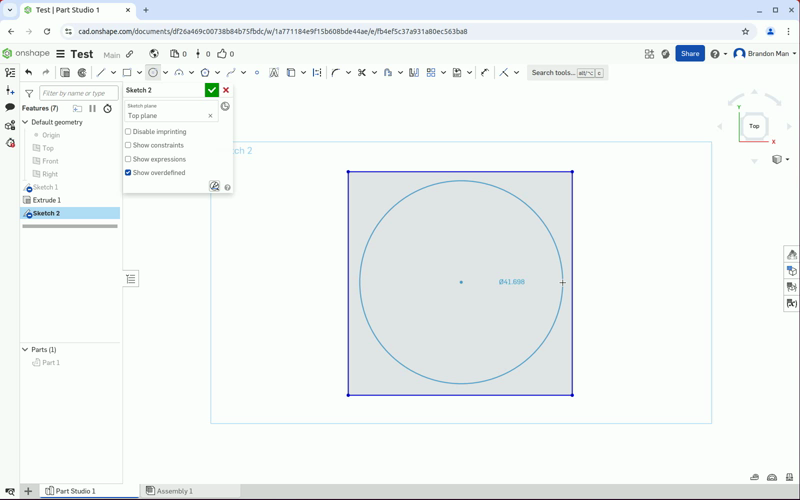
mouse_move(380, 381)
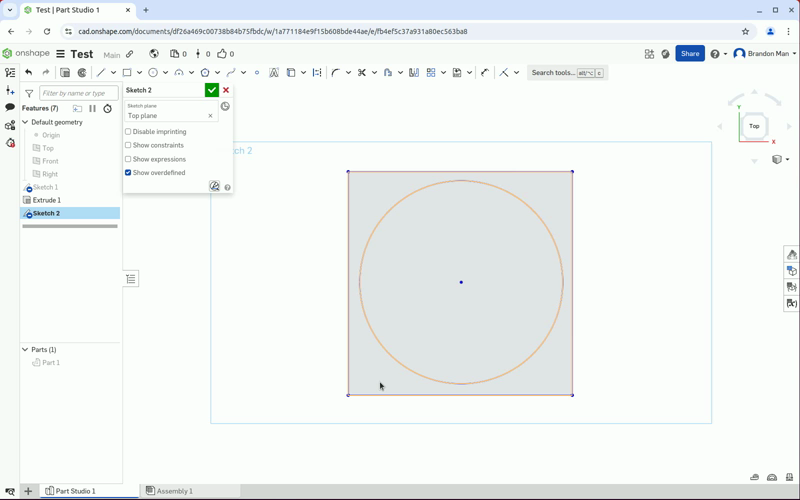
click(380, 381)
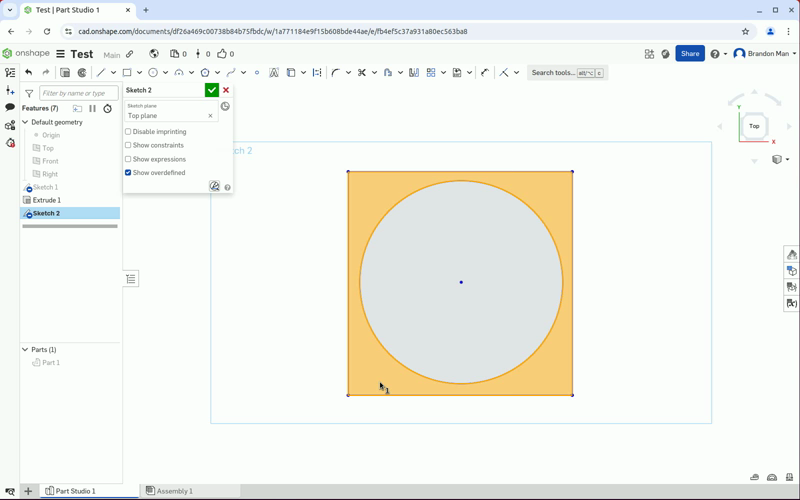
mouse_move(73, 352)
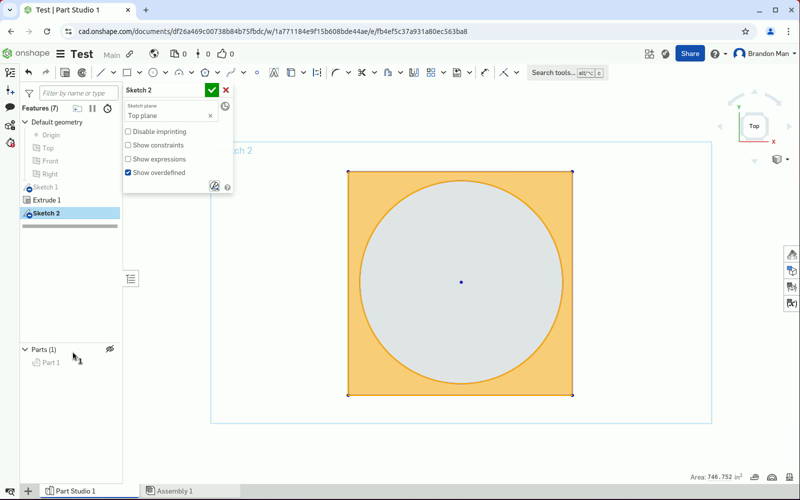
key(shift+y)
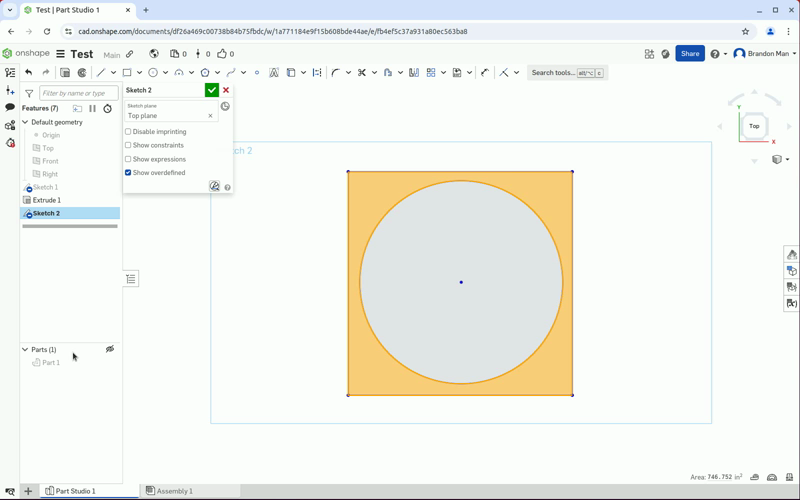
key(shift+e)
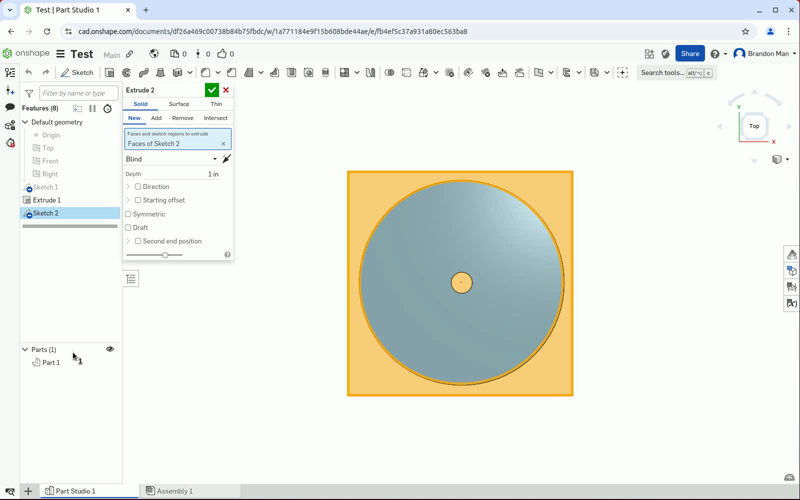
mouse_move(143, 106)
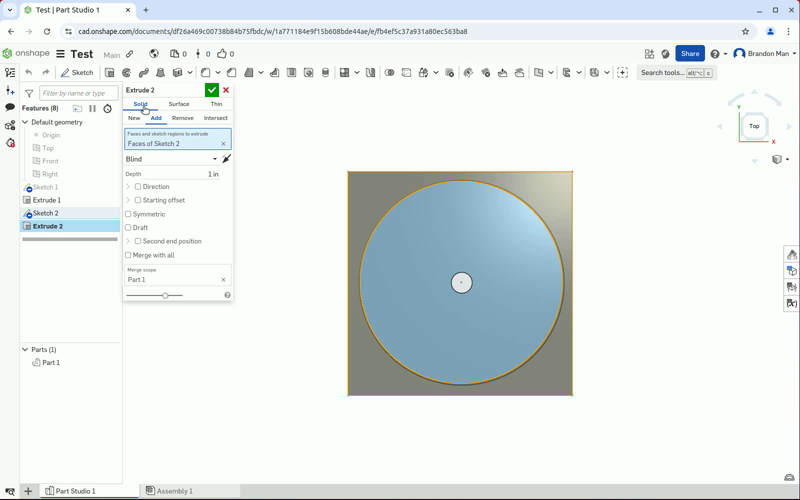
click(143, 106)
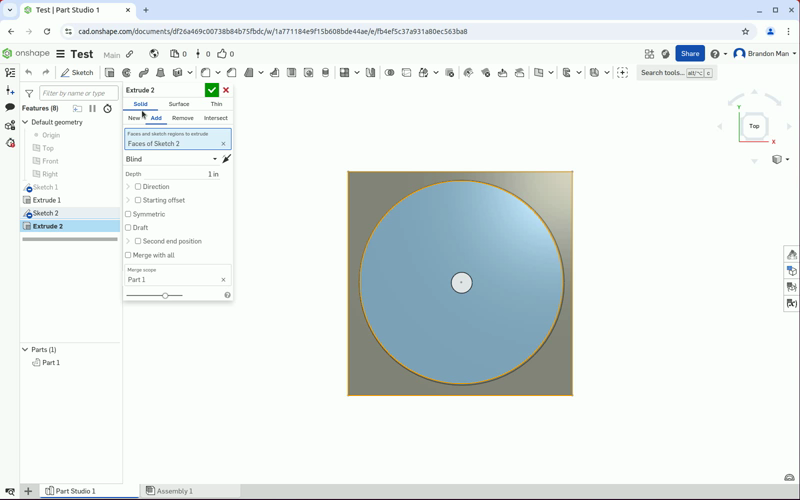
mouse_move(137, 120)
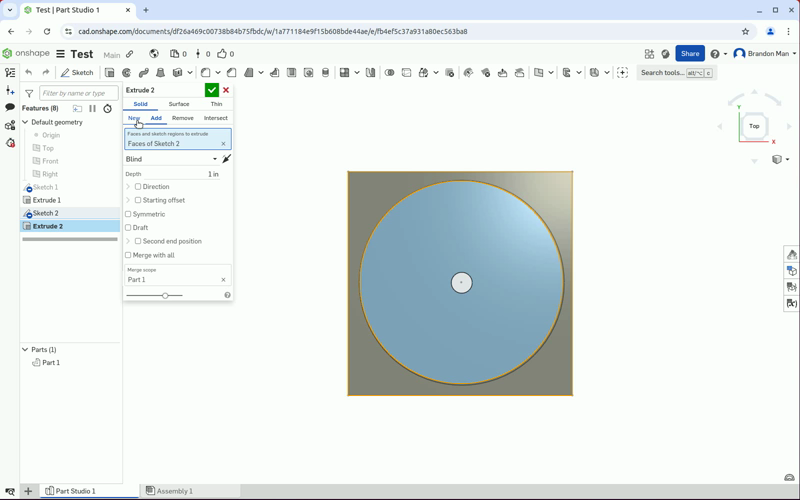
click(137, 120)
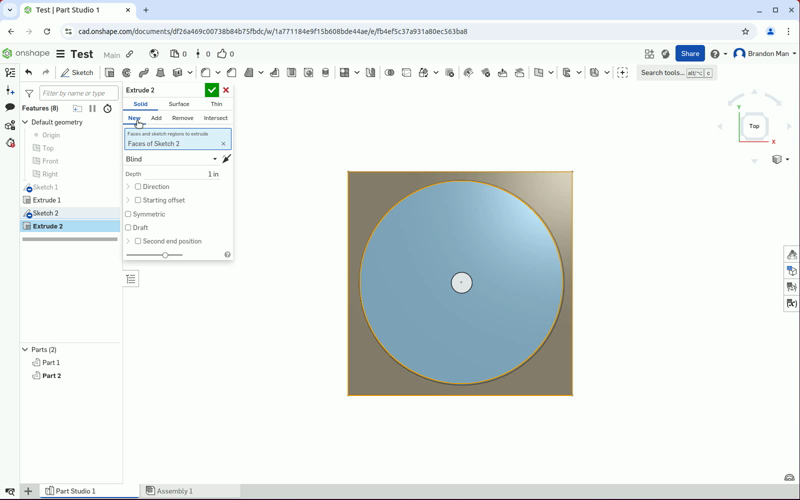
key(tab, 4)
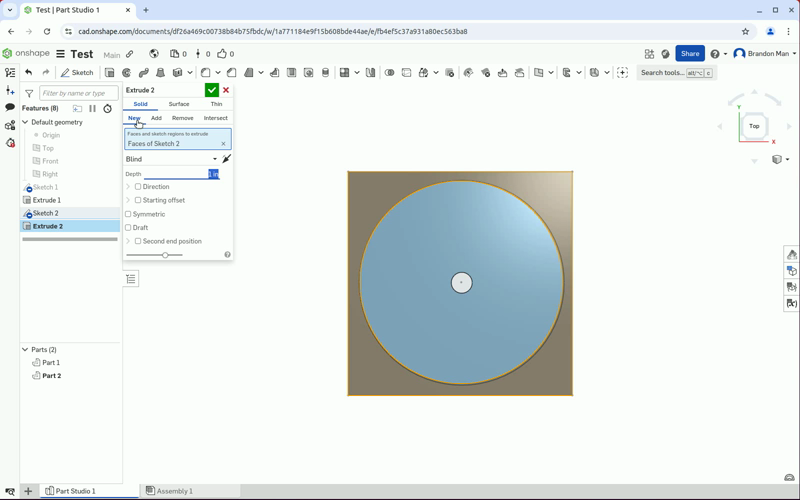
text(1.204)
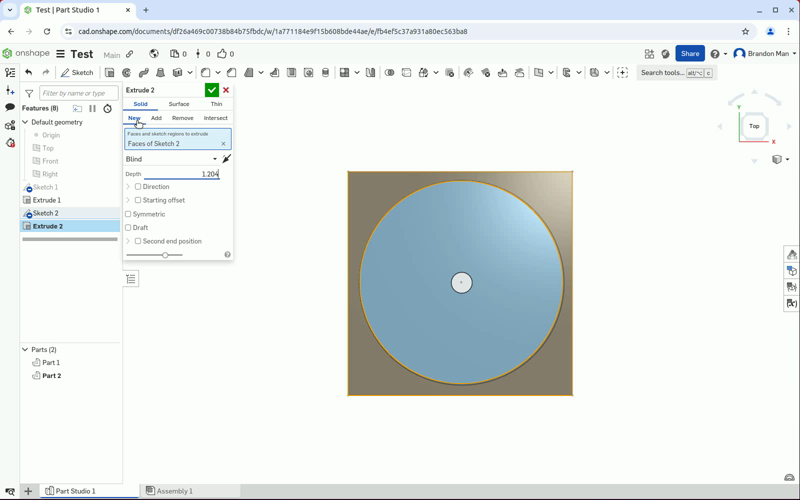
key(enter)
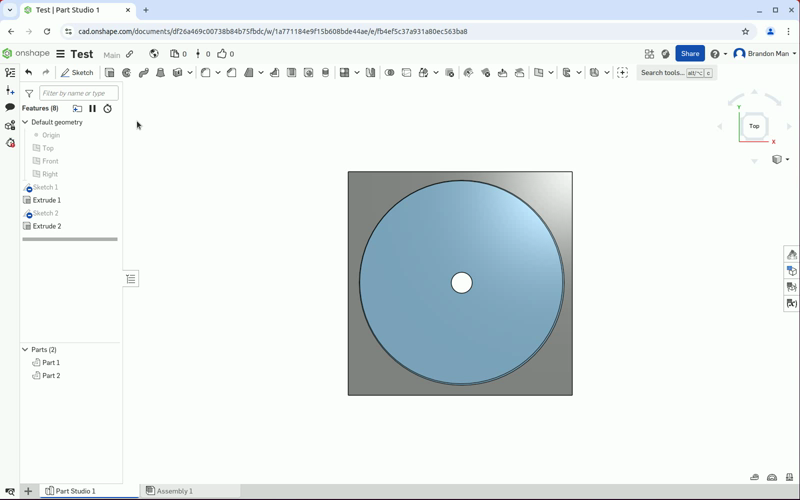
key(shift+h)
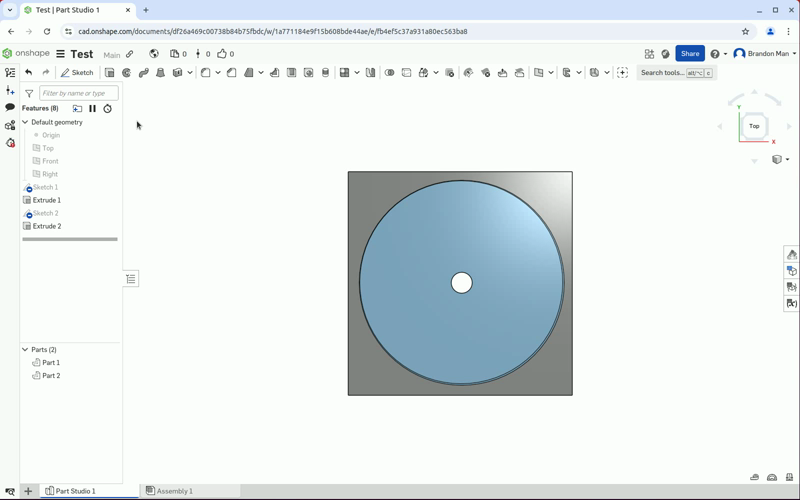
key(shift+h)
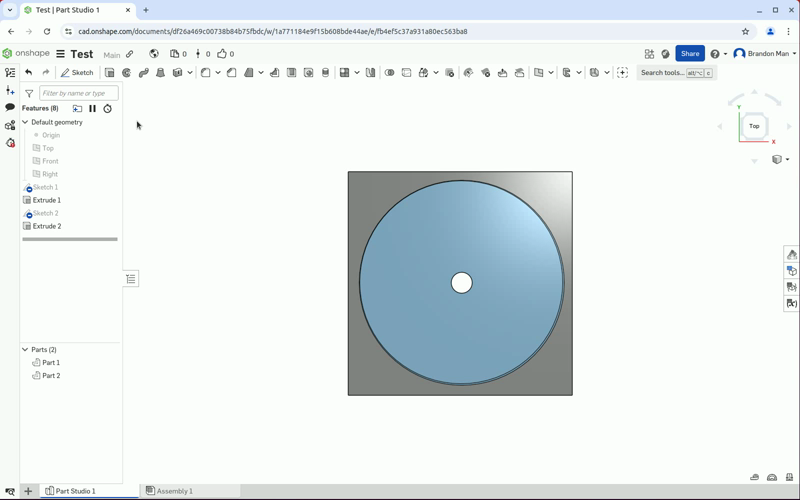
mouse_move(73, 189)
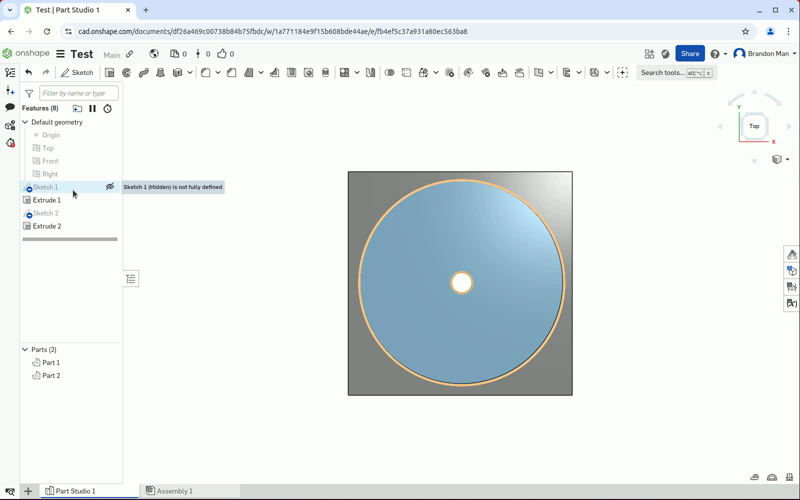
click(73, 189)
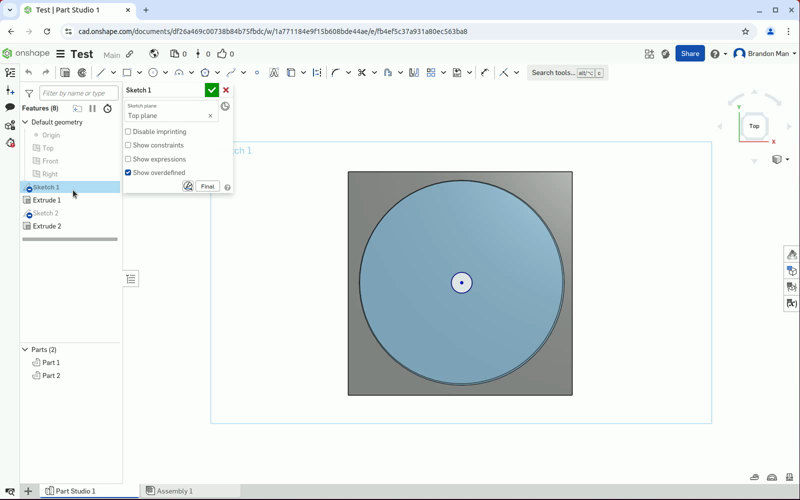
mouse_move(229, 92)
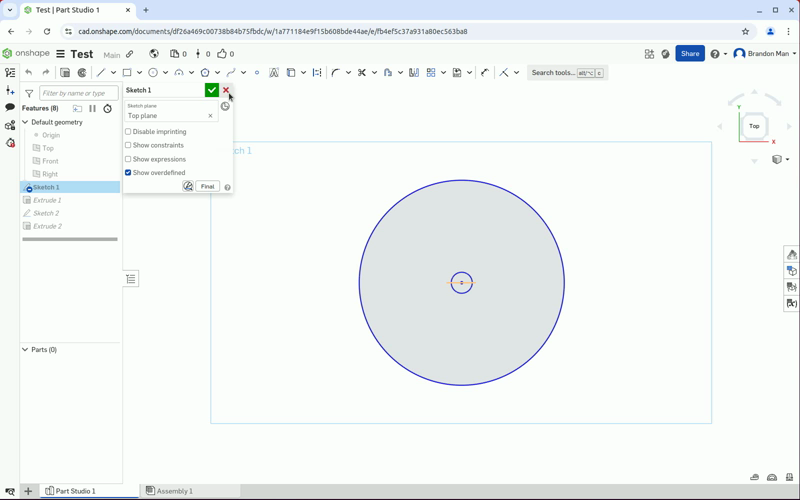
click(229, 92)
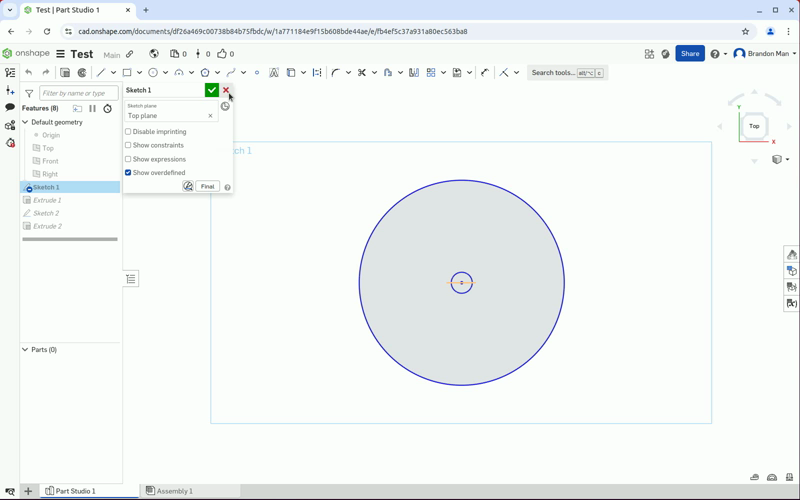
key(shift+s)
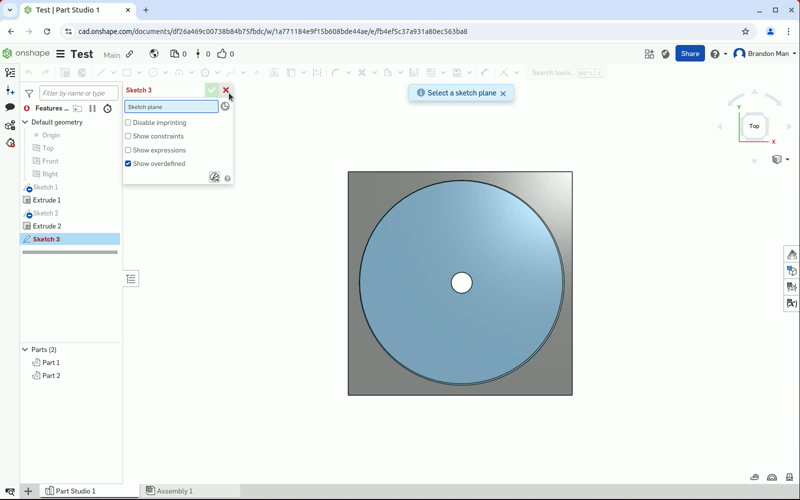
mouse_move(73, 150)
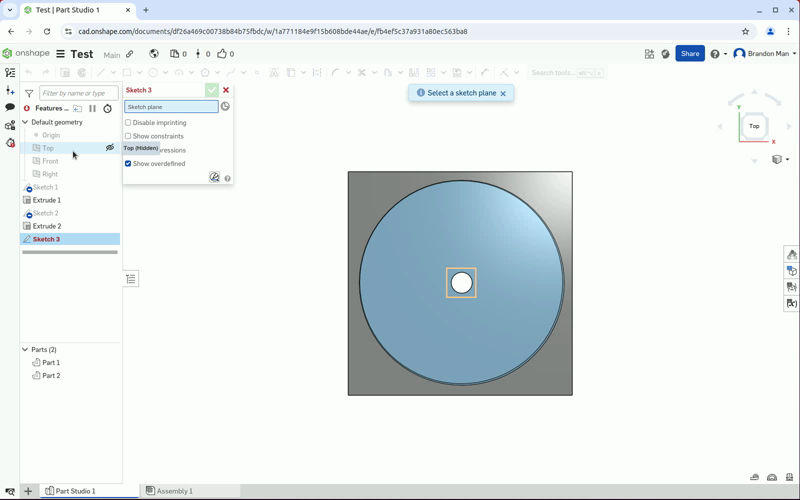
click(73, 150)
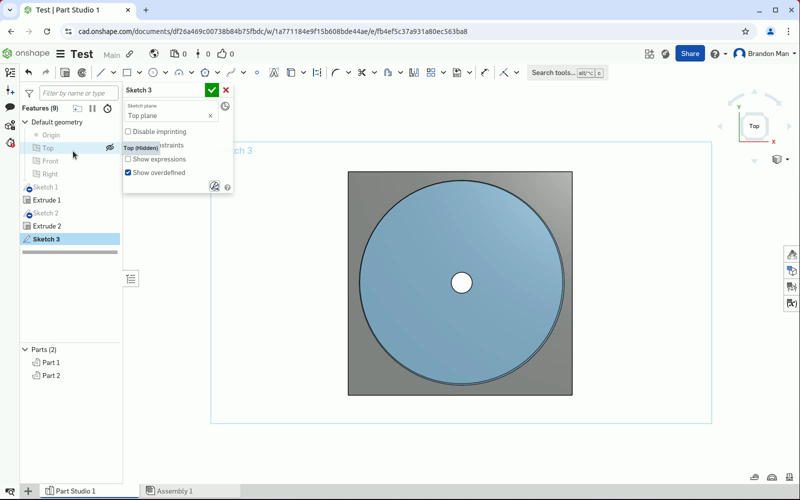
mouse_move(73, 352)
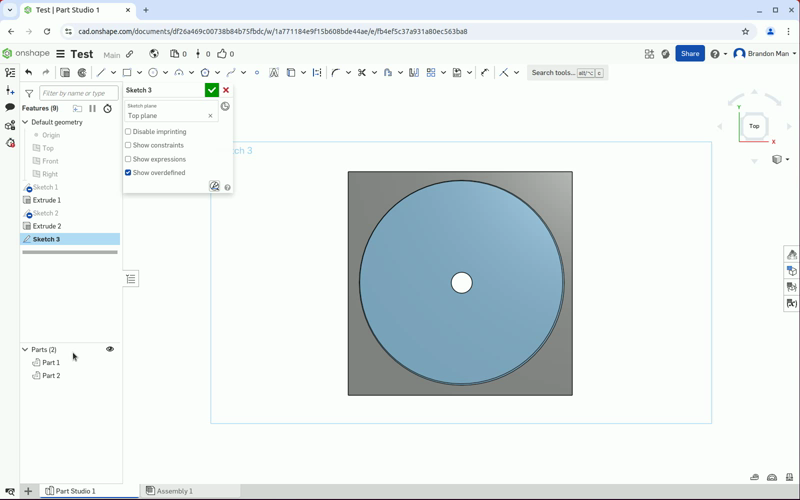
key(y)
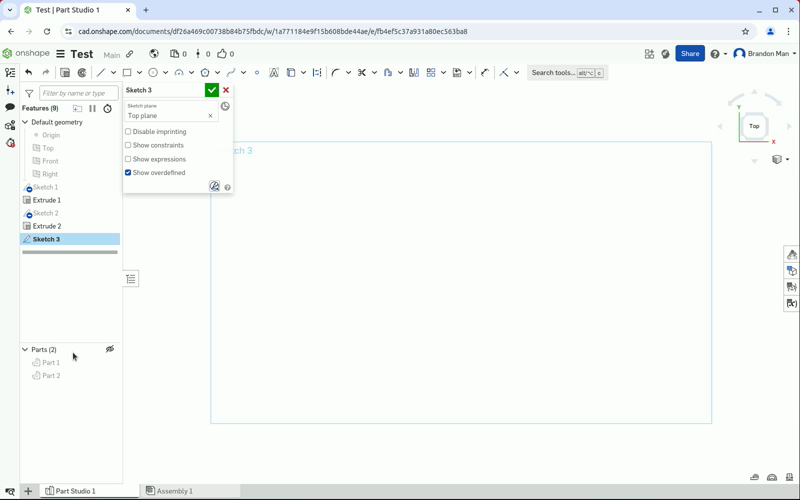
key(c)
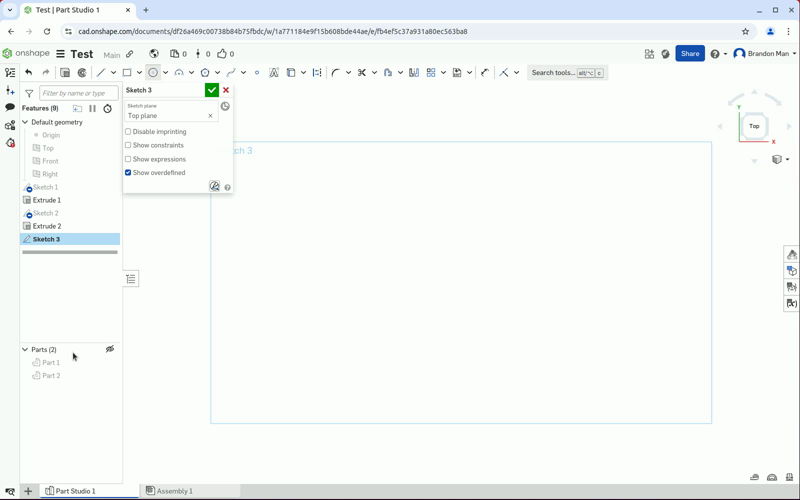
key_down(shift)
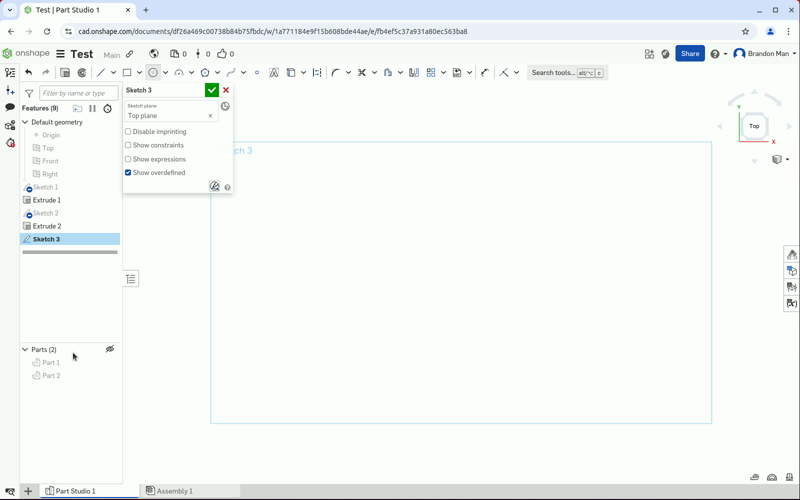
mouse_move(460, 282)
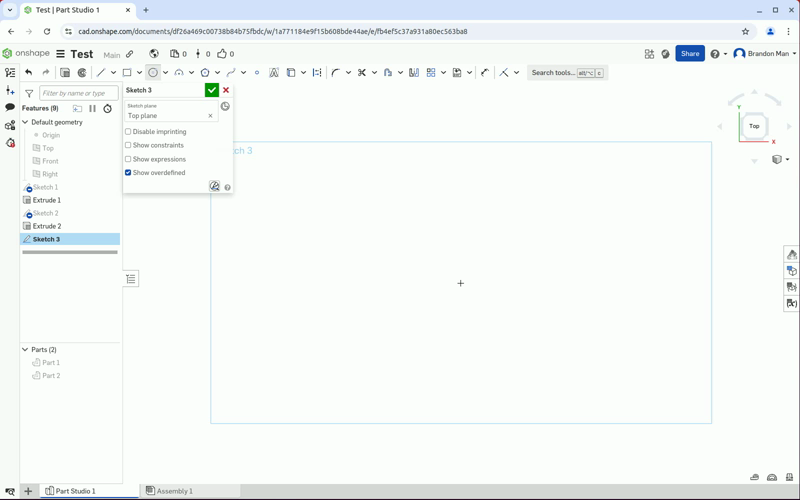
click(460, 282)
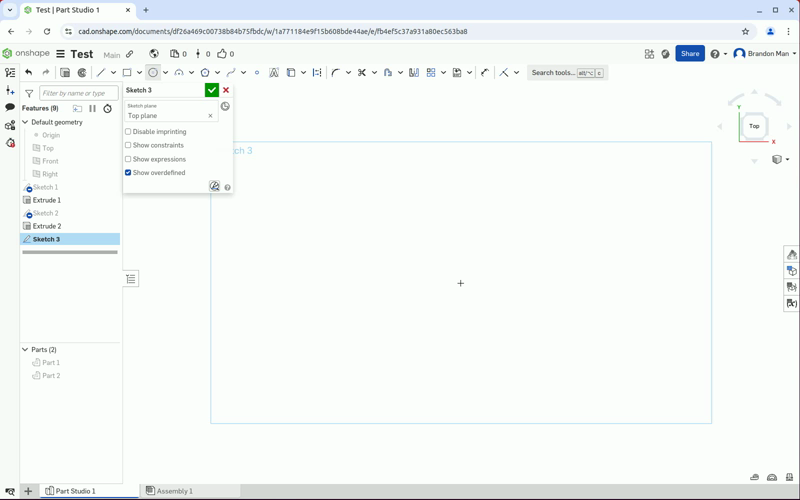
key_up(shift)
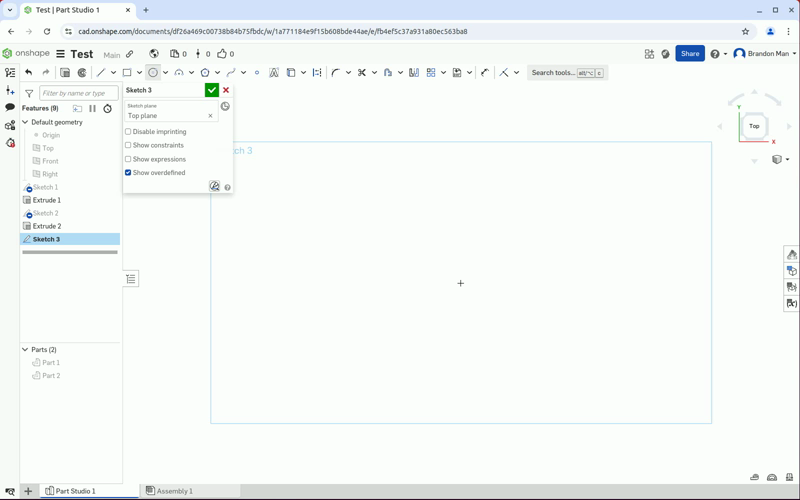
mouse_move(472, 282)
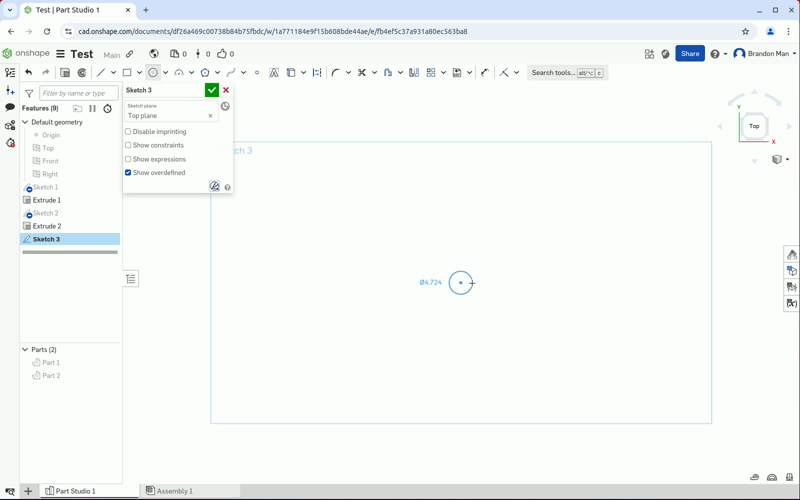
click(472, 282)
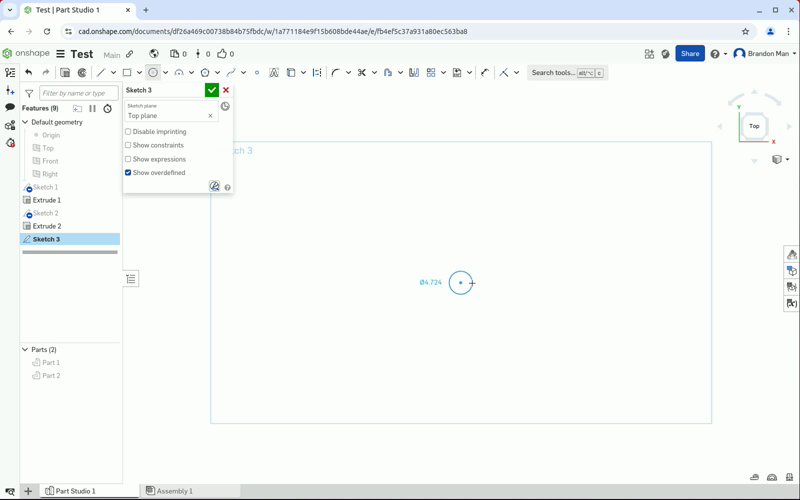
key(esc)
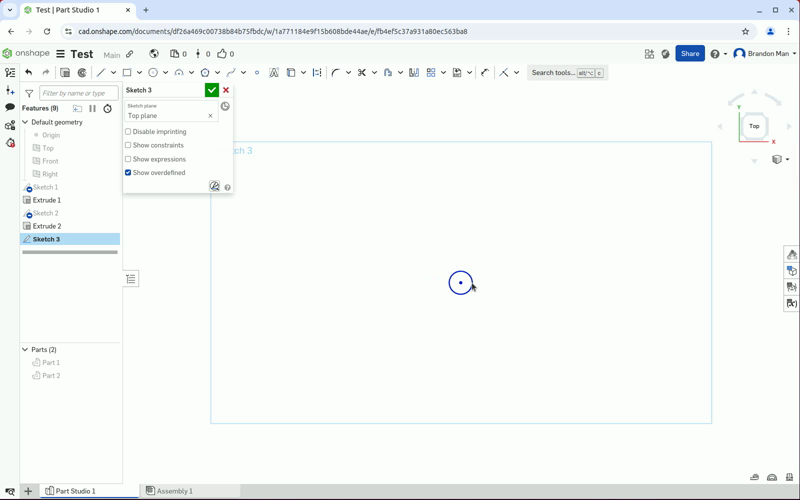
key(c)
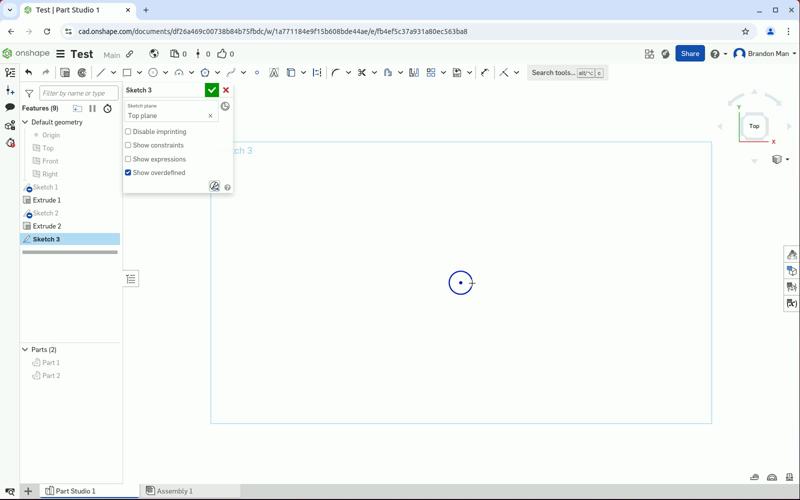
key_down(shift)
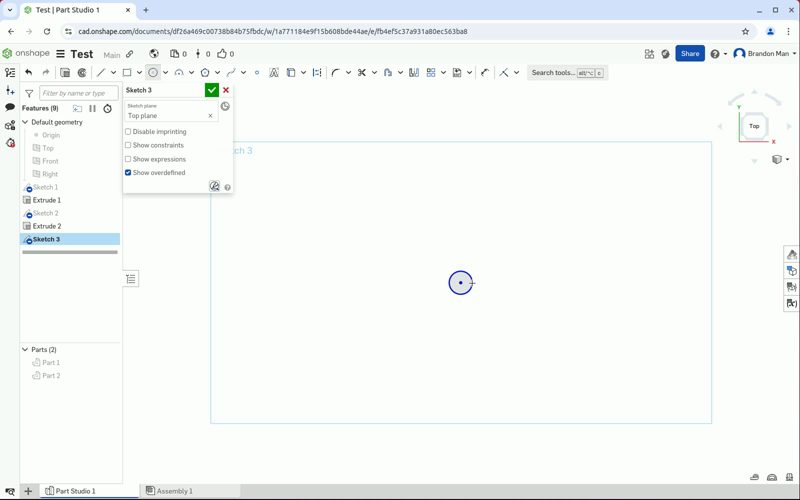
mouse_move(460, 282)
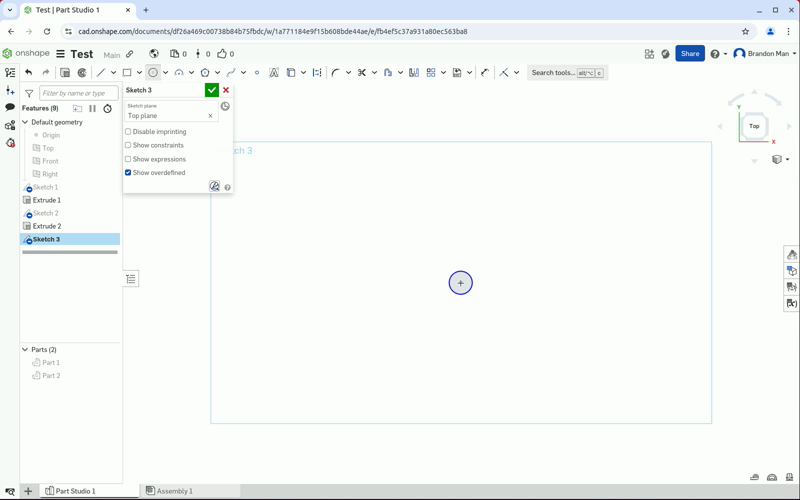
click(460, 282)
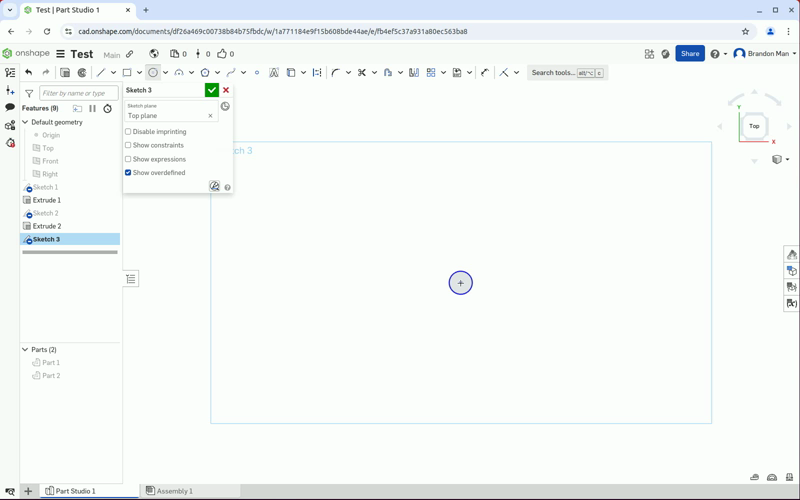
key_up(shift)
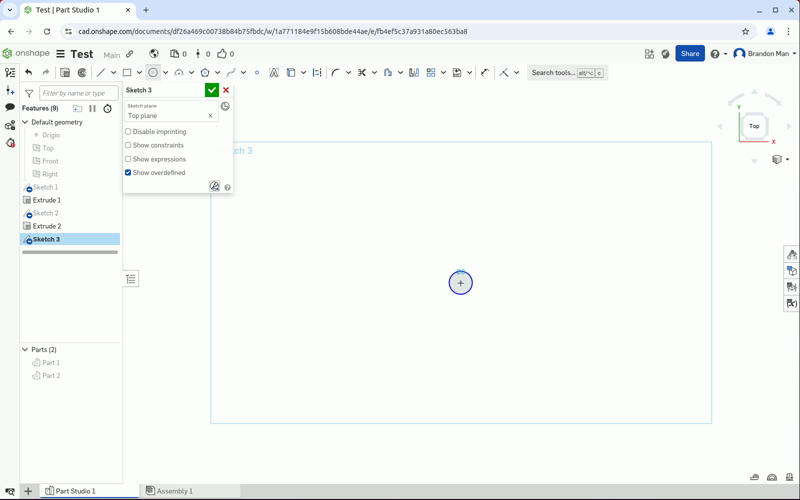
mouse_move(463, 282)
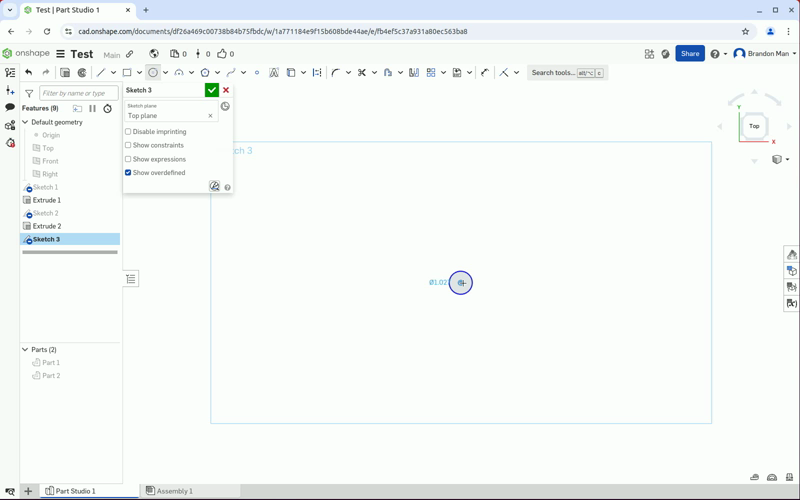
scroll(6)
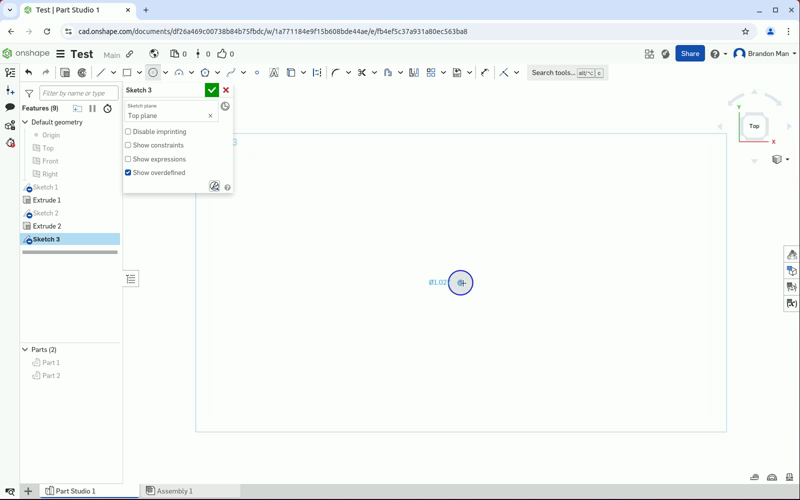
scroll(6)
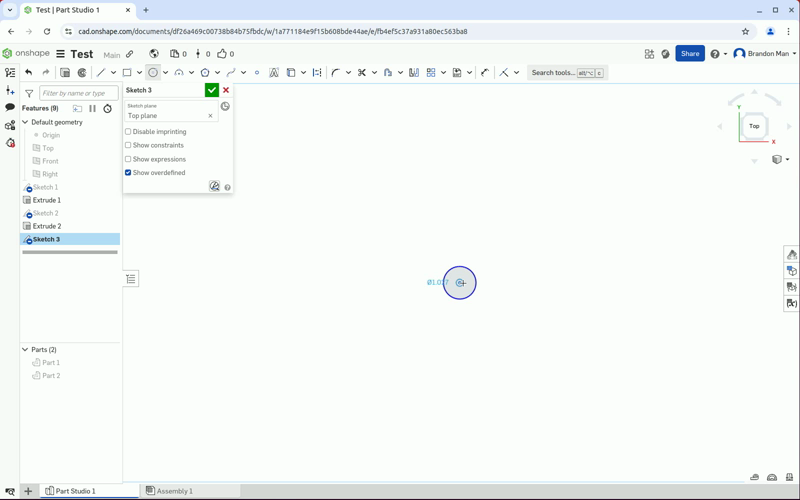
scroll(6)
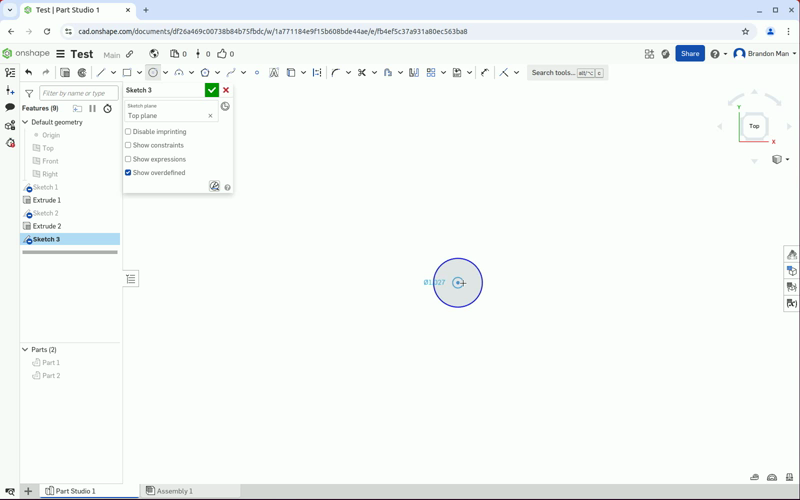
scroll(6)
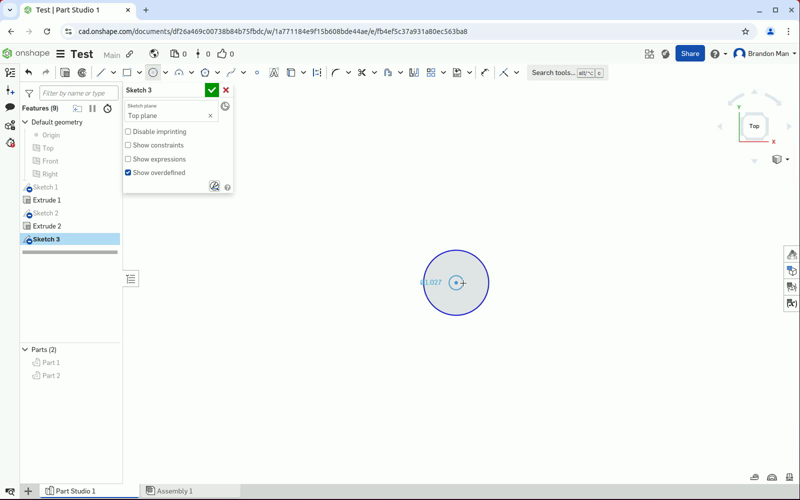
scroll(6)
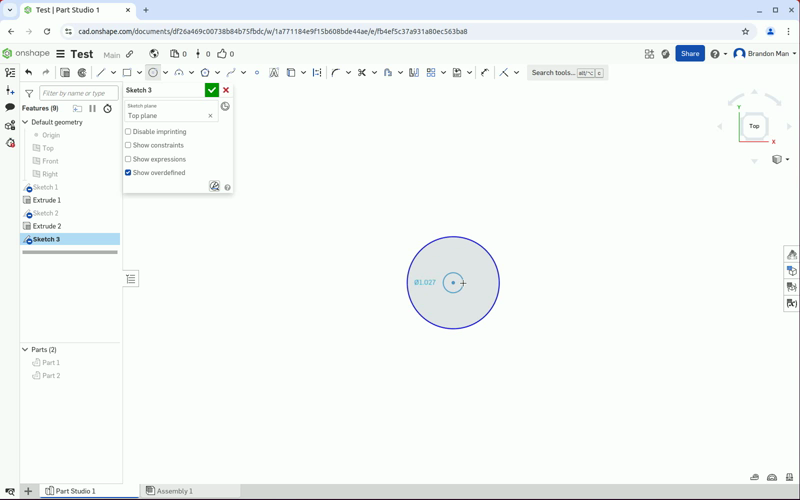
scroll(6)
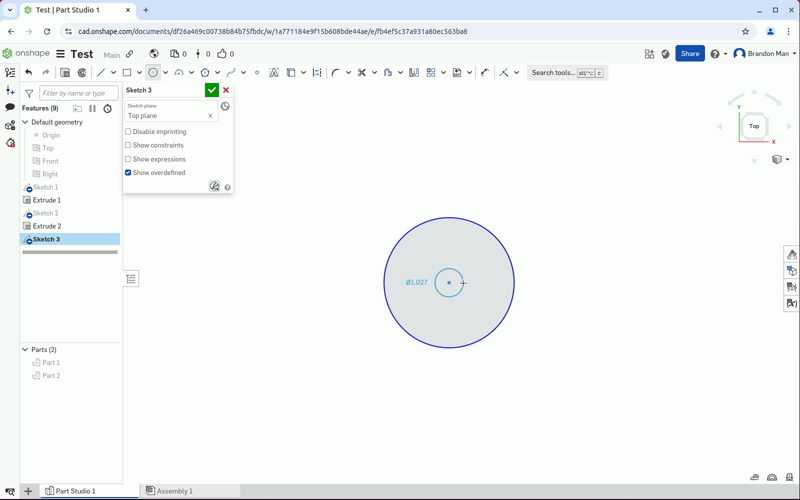
scroll(6)
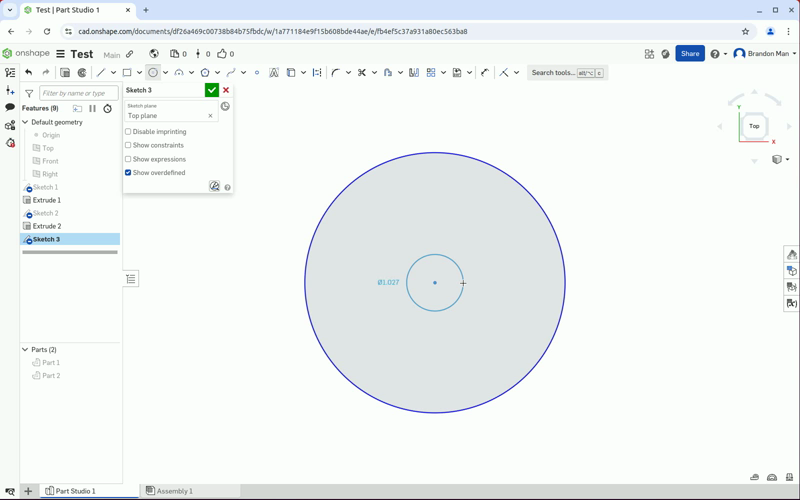
click(463, 282)
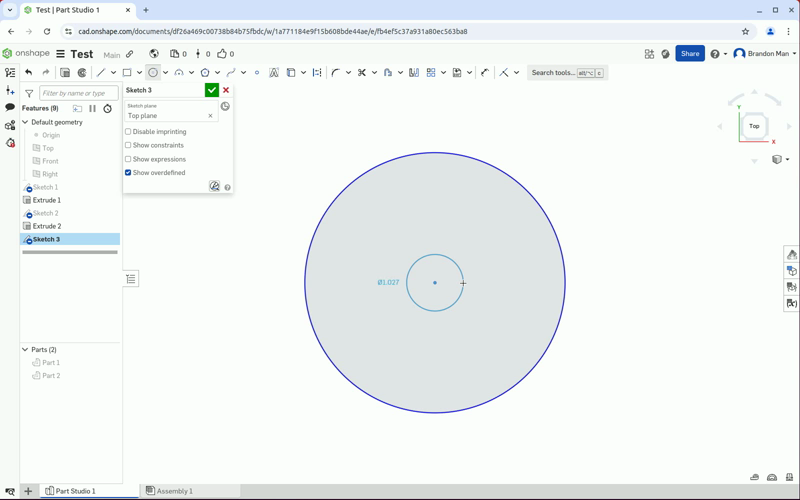
scroll(-6)
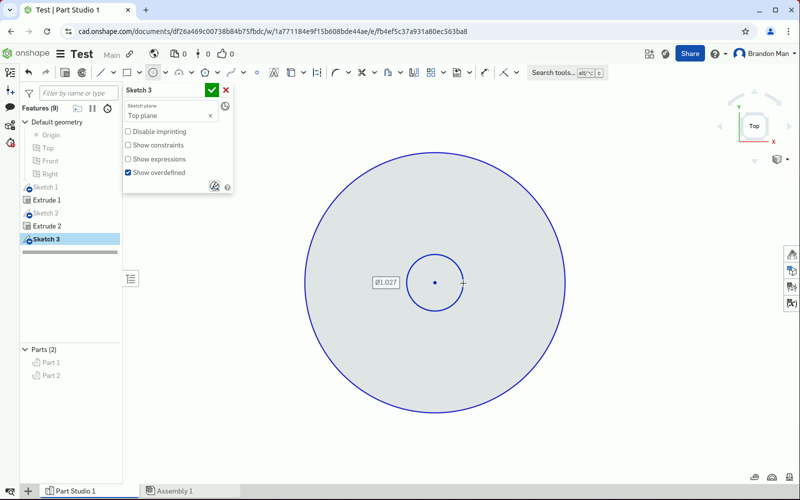
scroll(-6)
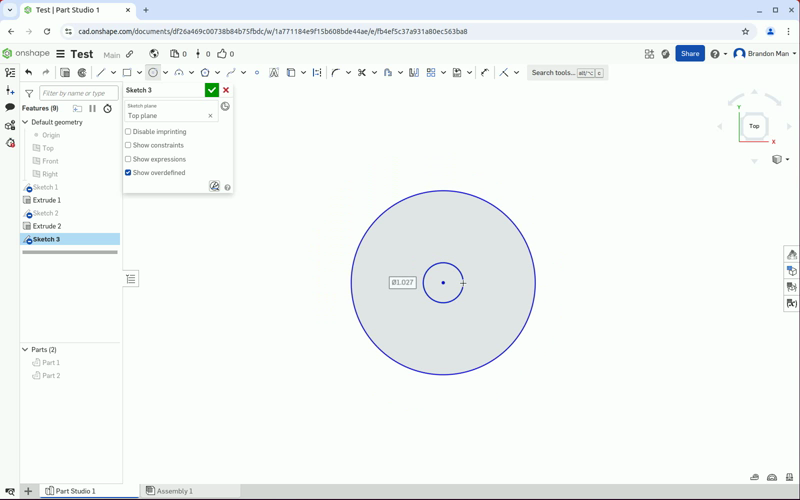
scroll(-6)
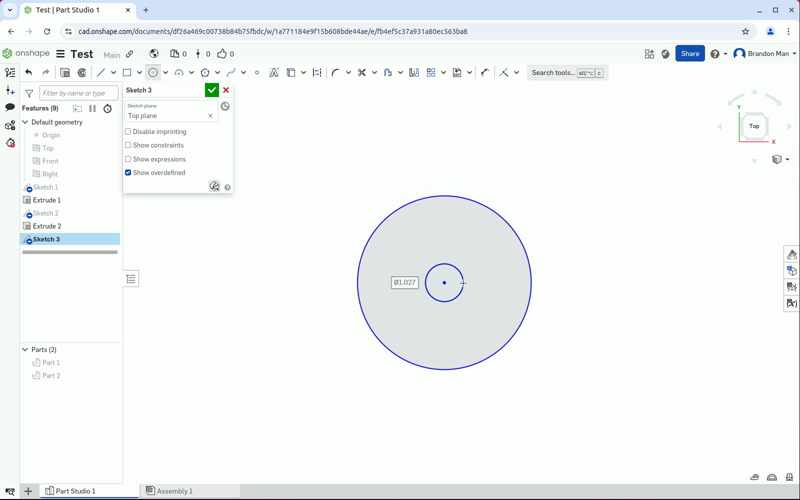
scroll(-6)
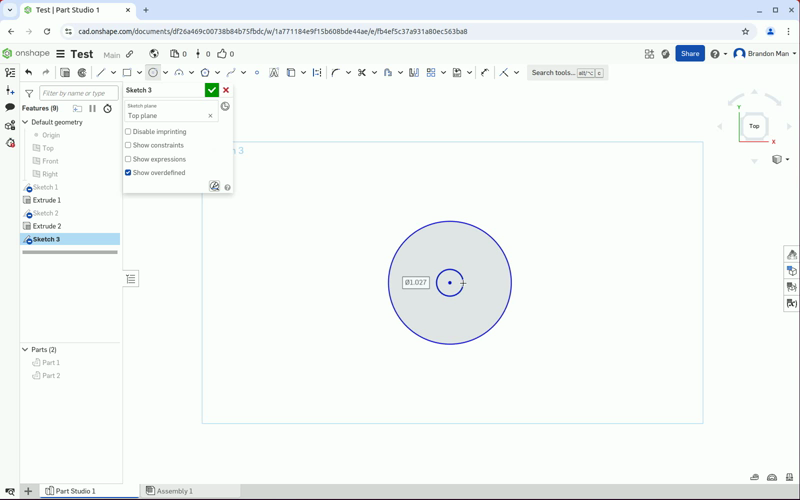
scroll(-6)
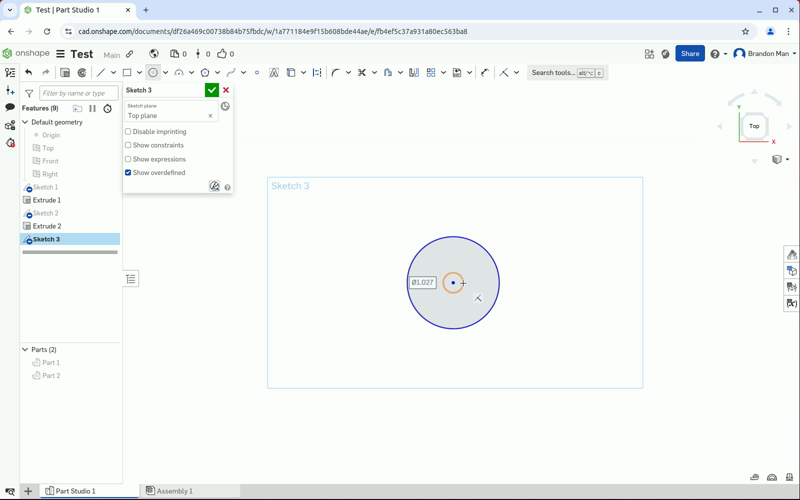
scroll(-6)
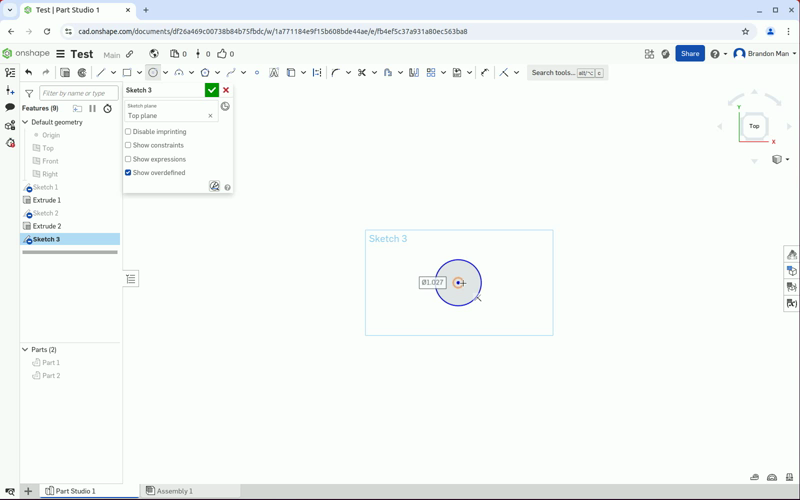
scroll(-6)
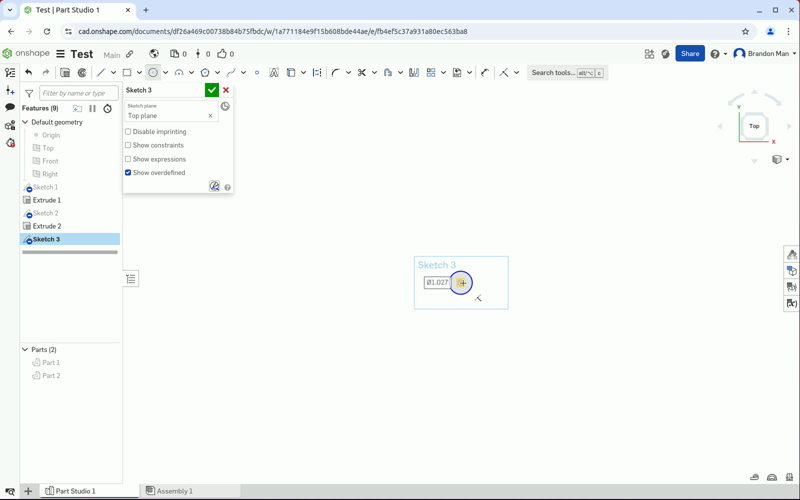
key(esc)
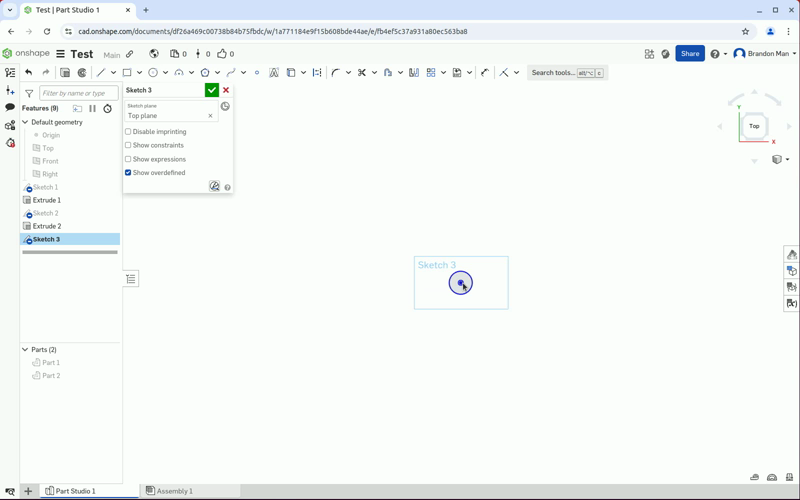
mouse_move(463, 273)
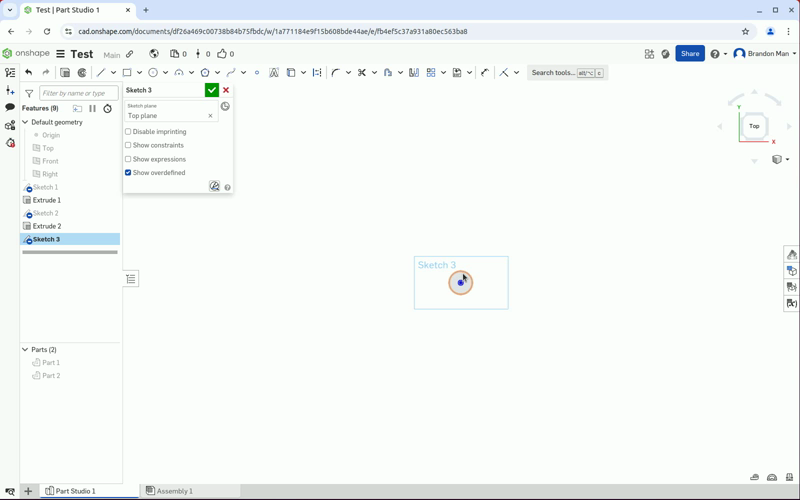
scroll(6)
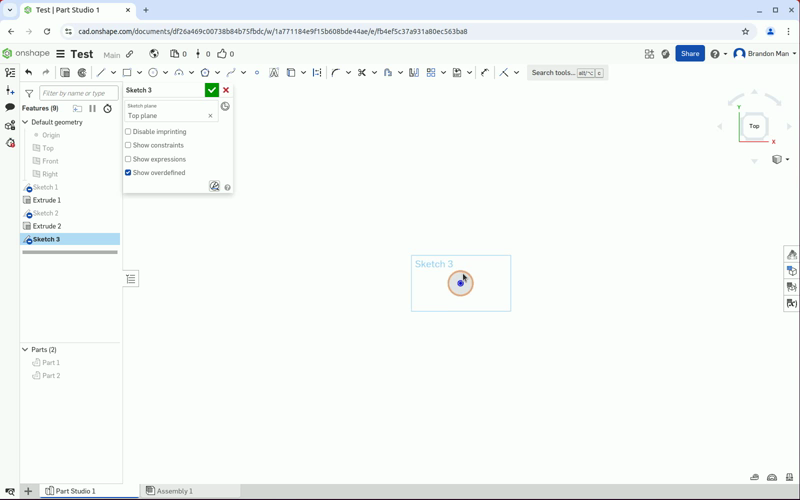
scroll(6)
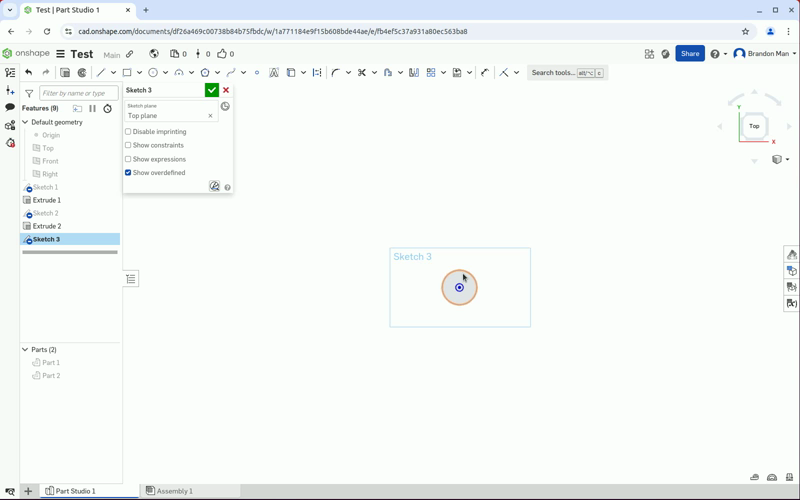
scroll(6)
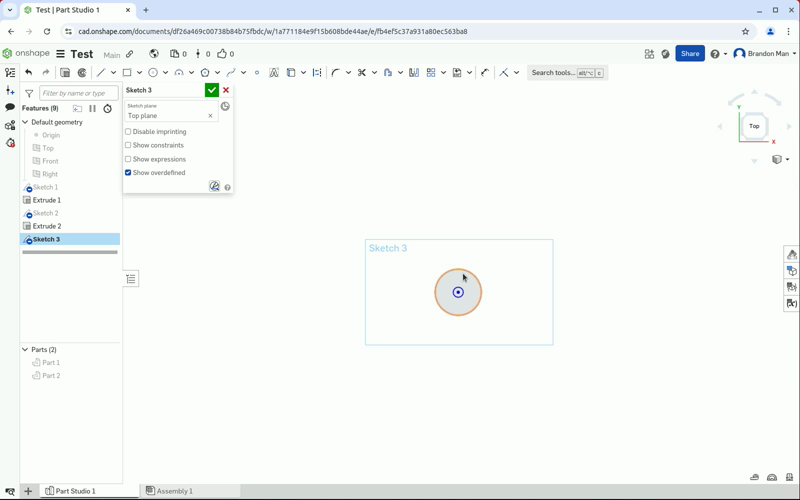
scroll(6)
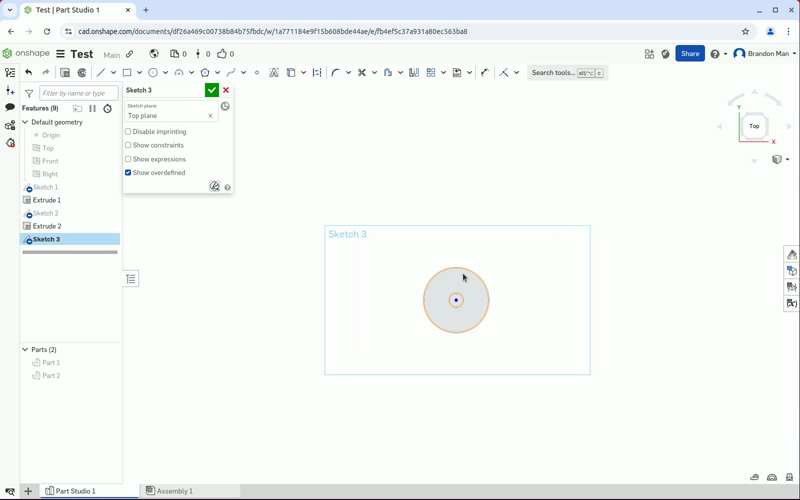
scroll(6)
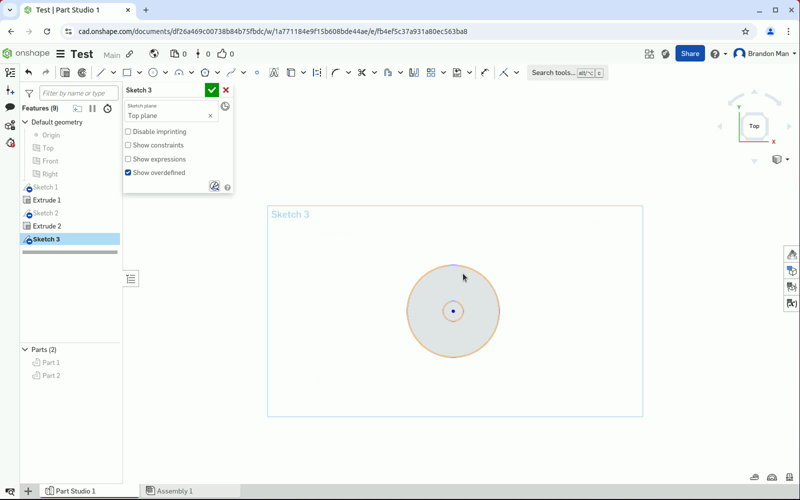
scroll(6)
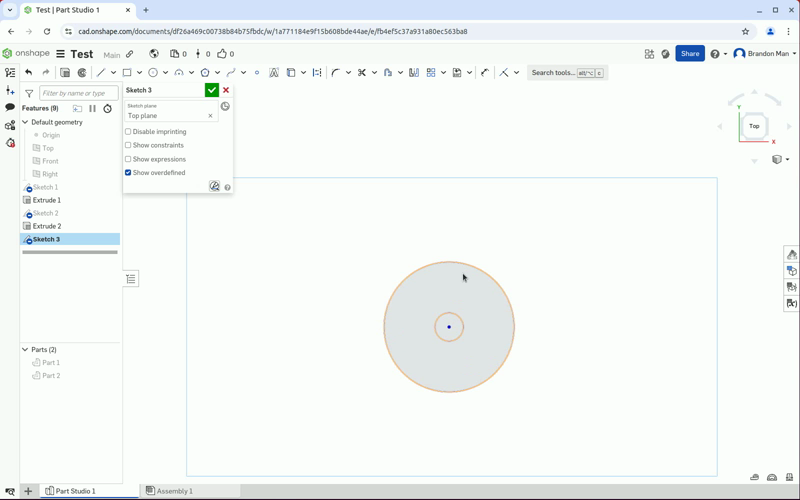
scroll(6)
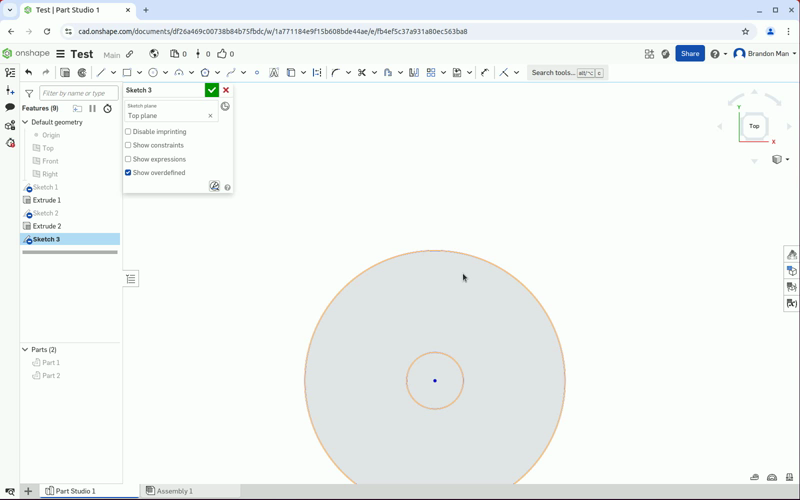
click(463, 273)
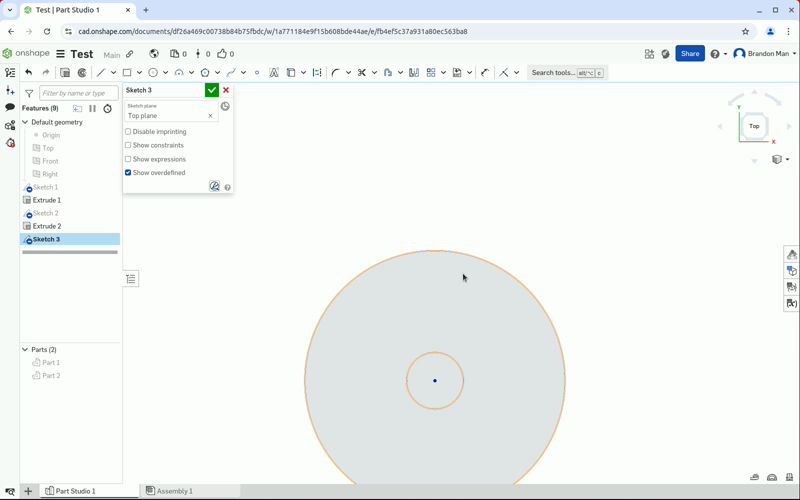
scroll(-6)
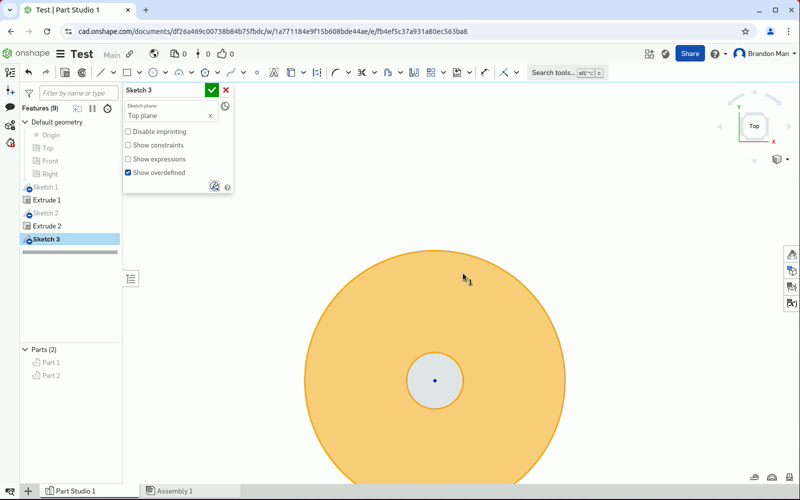
scroll(-6)
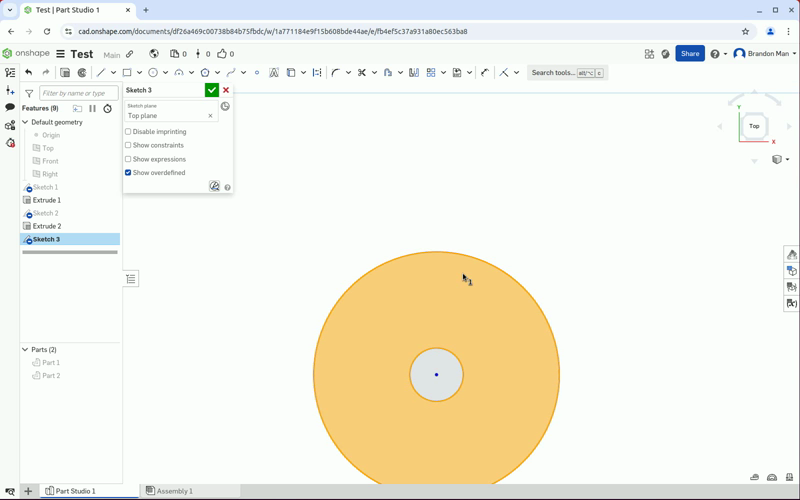
scroll(-6)
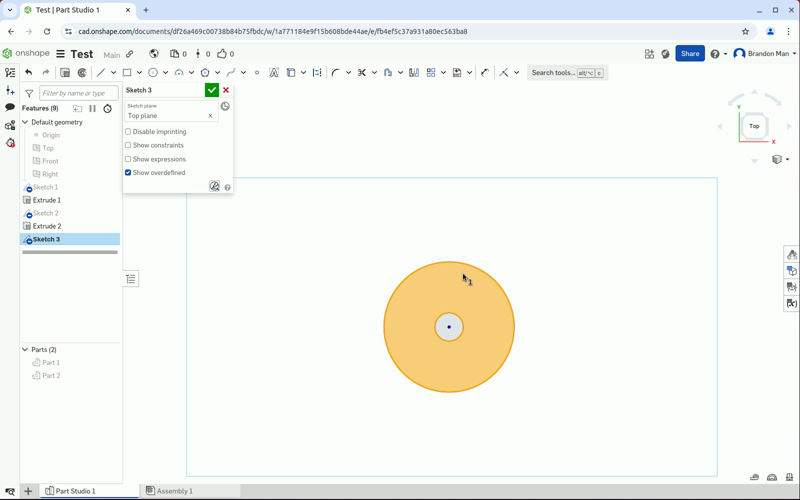
scroll(-6)
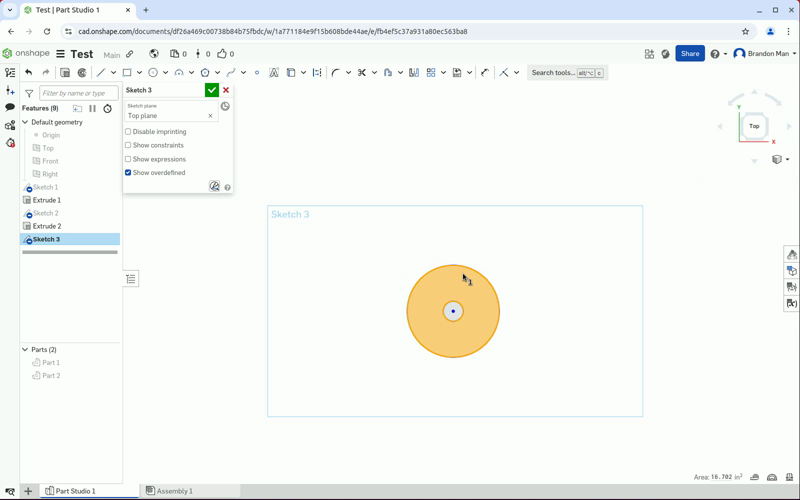
scroll(-6)
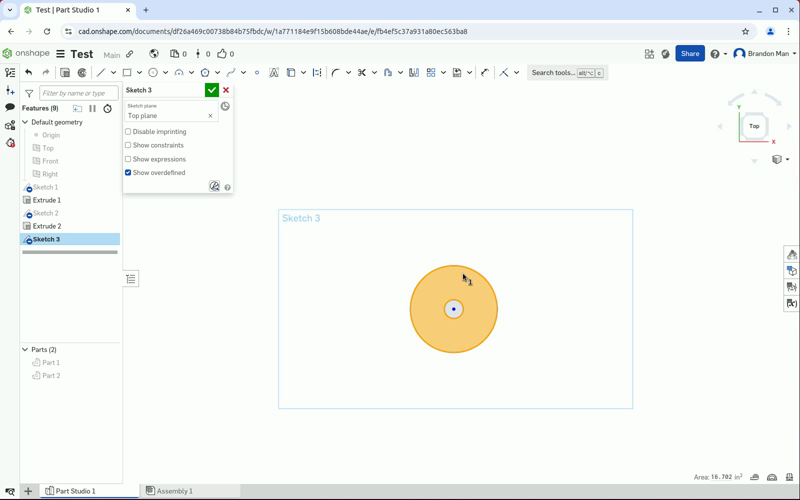
scroll(-6)
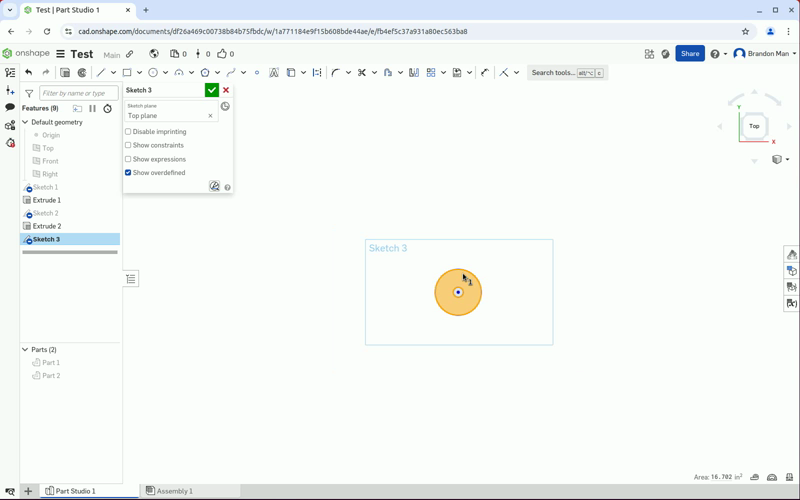
scroll(-6)
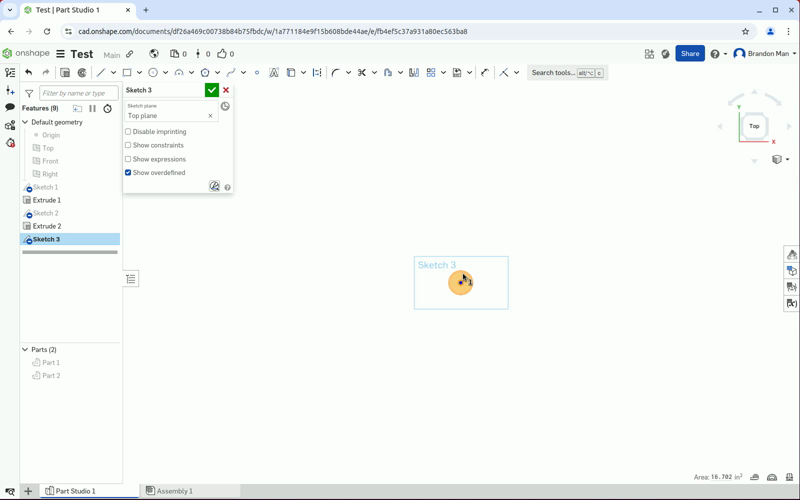
mouse_move(73, 352)
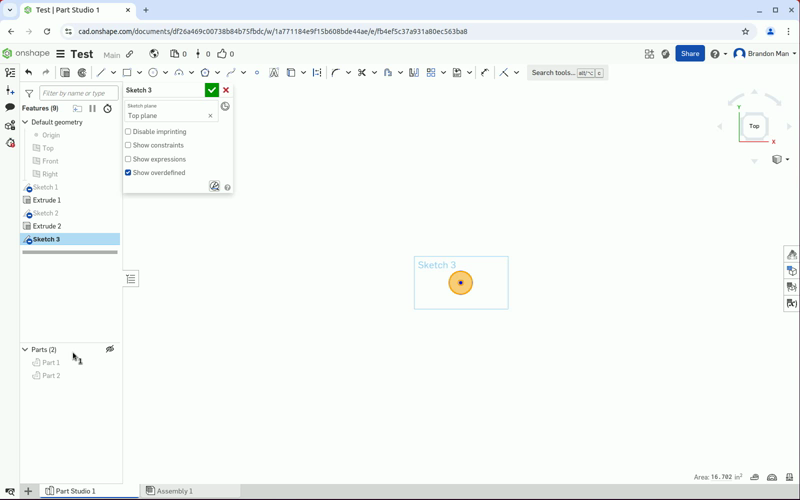
key(shift+y)
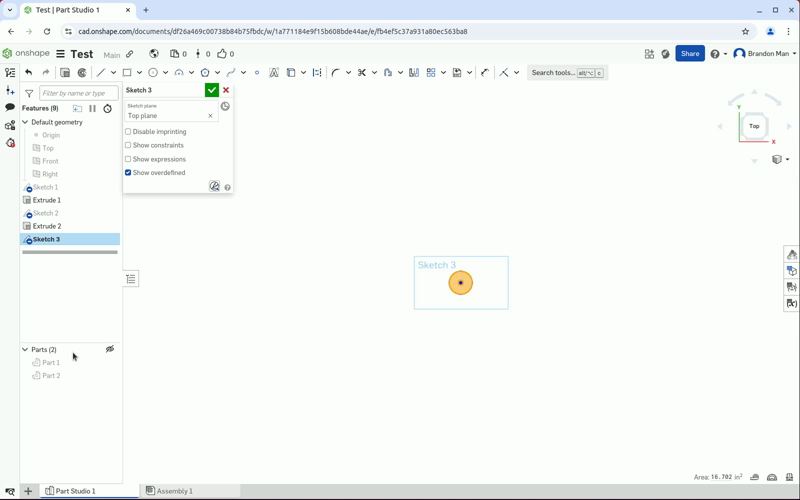
key(shift+e)
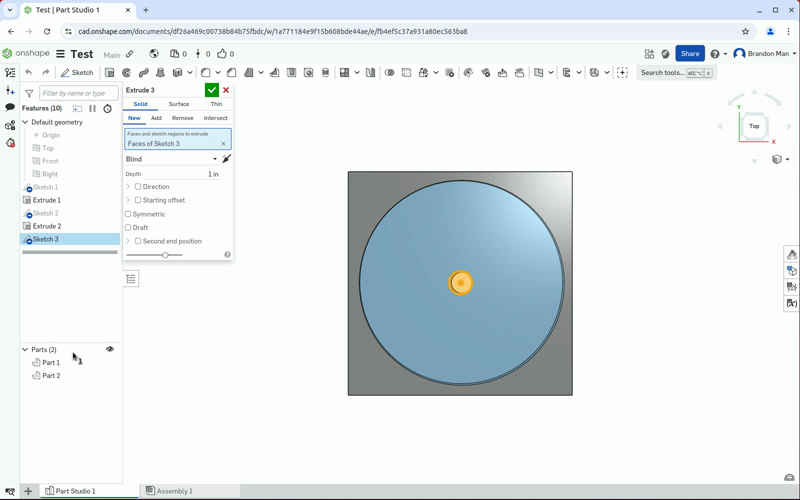
mouse_move(143, 106)
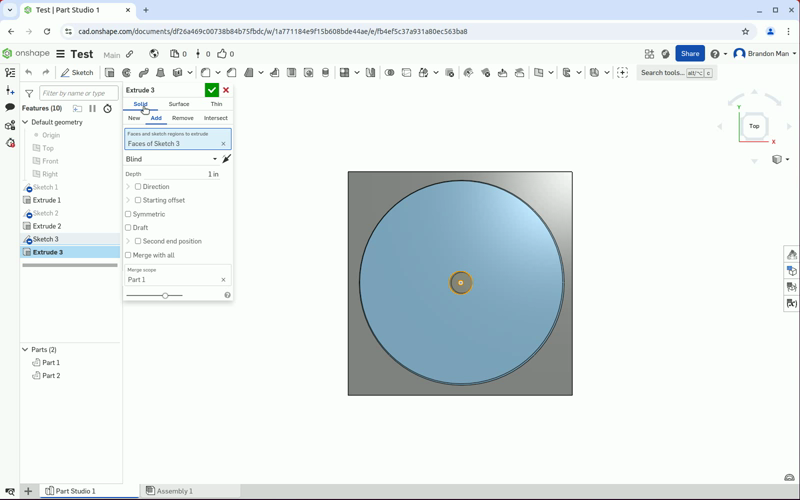
click(143, 106)
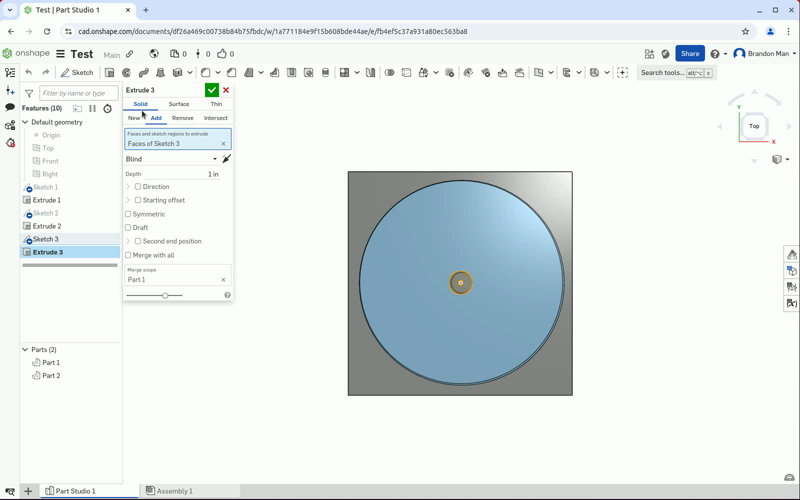
mouse_move(137, 120)
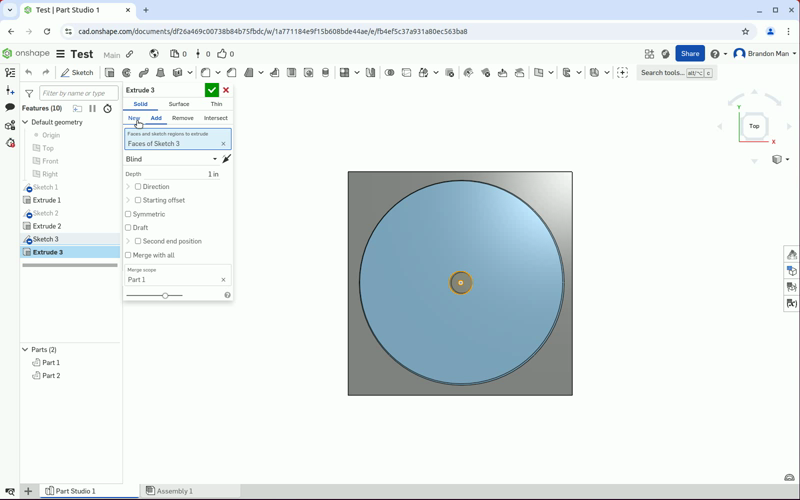
click(137, 120)
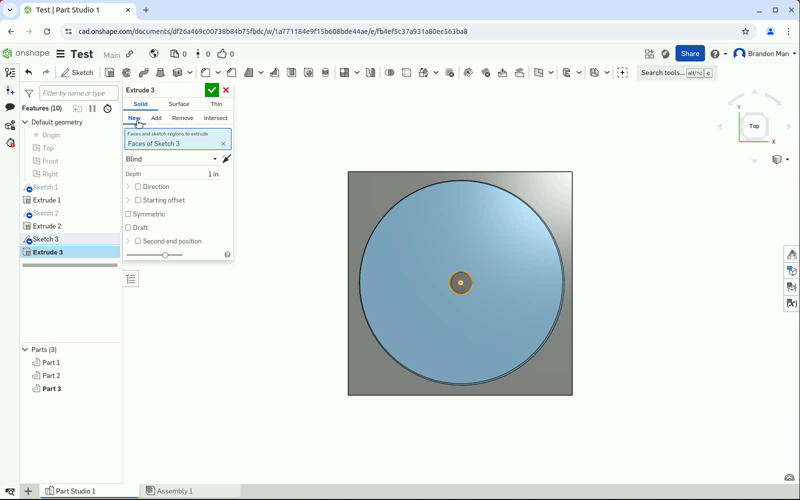
key(tab, 4)
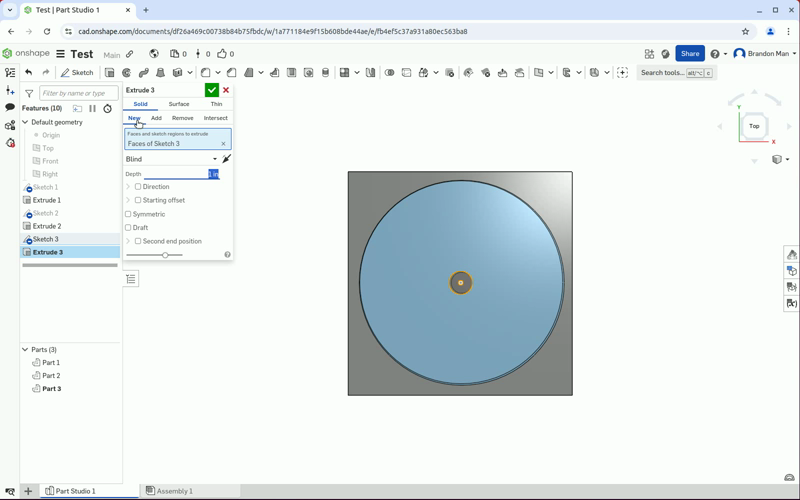
text(3.37)
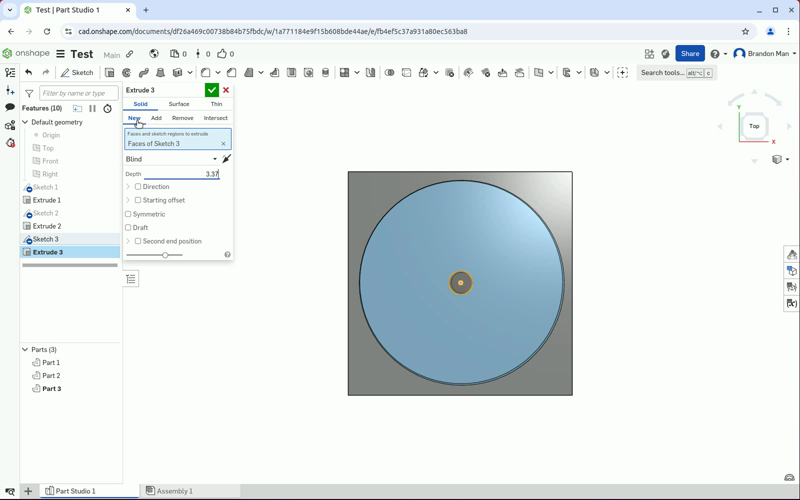
key(enter)
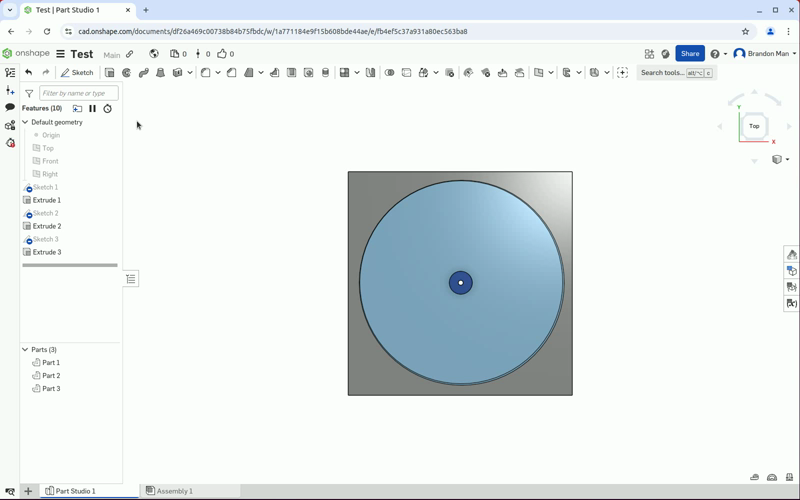
key(shift+h)
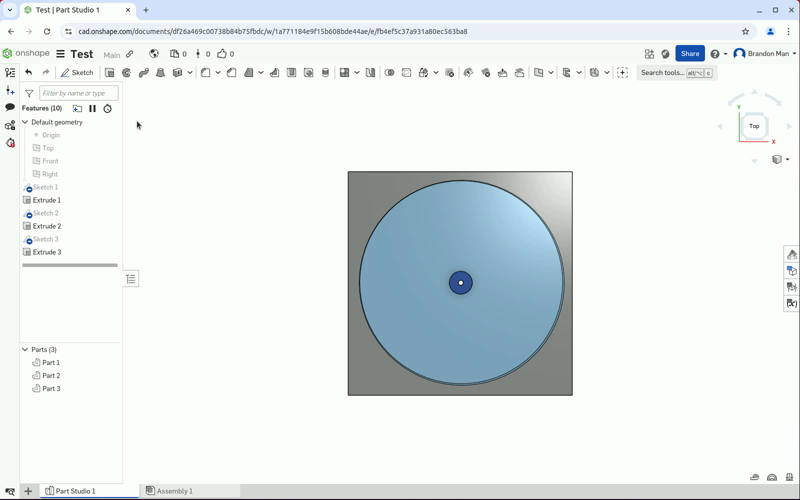
key(shift+h)
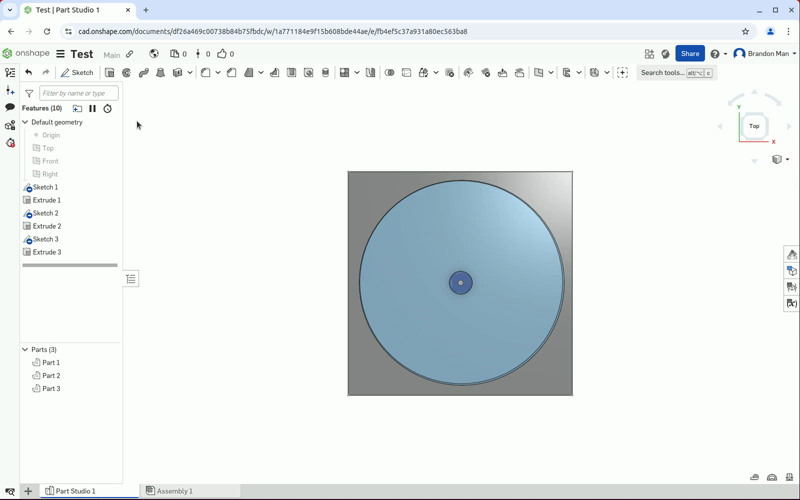
key(shift+7)
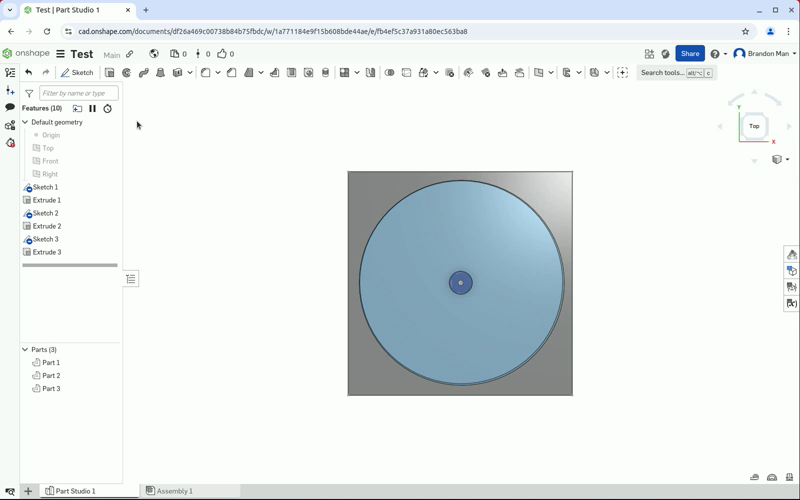
key(up, 3)
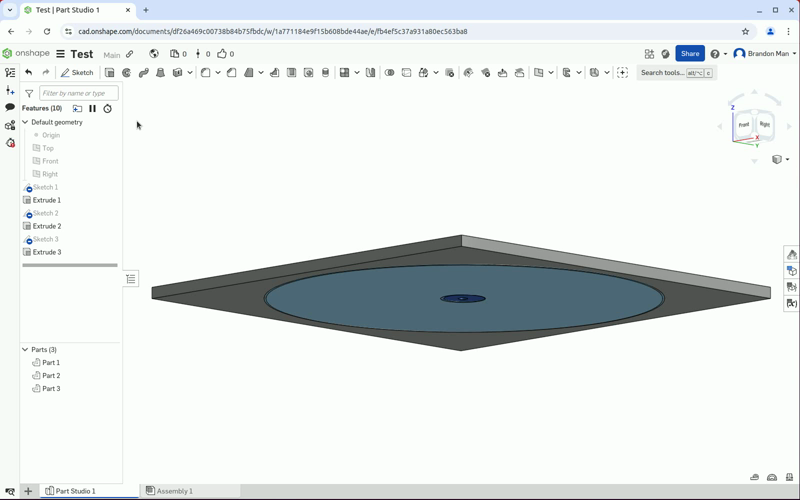
key(left, 3)
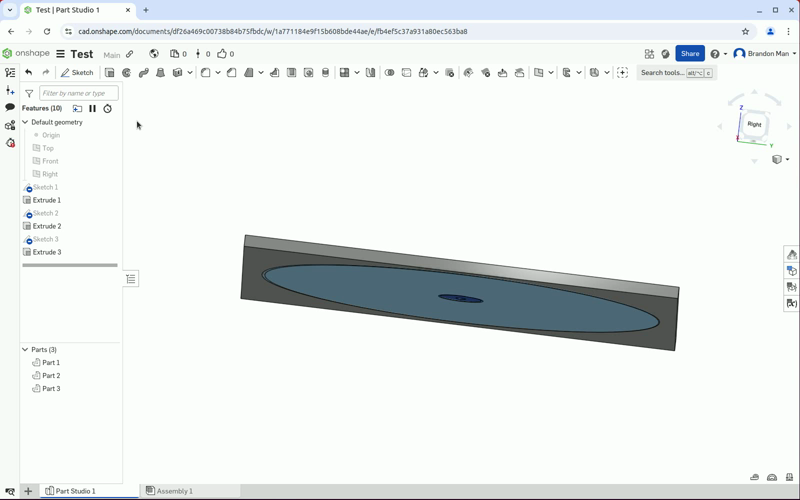
key(right, 3)
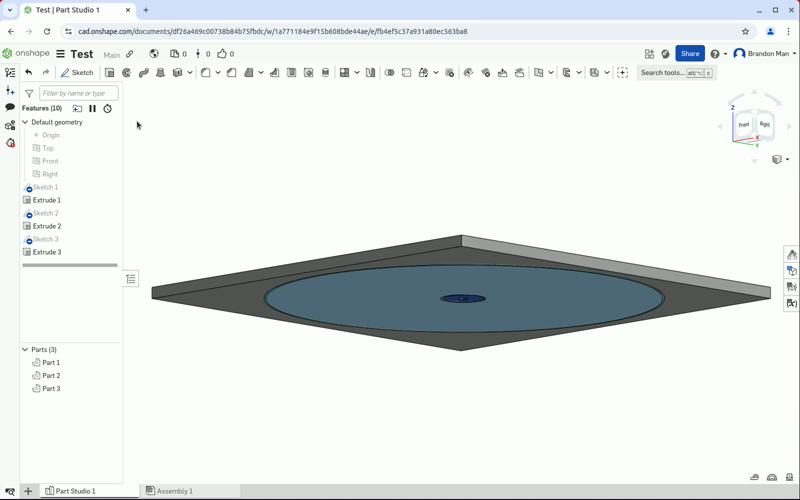
key(down, 3)
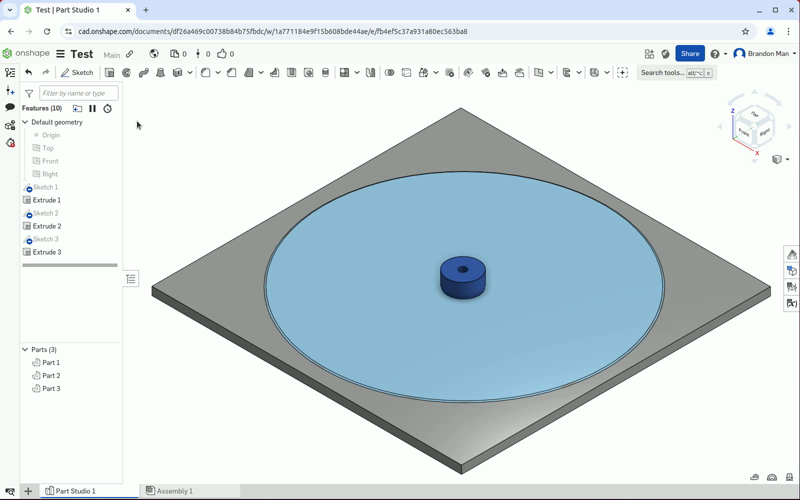
mouse_move(73, 189)
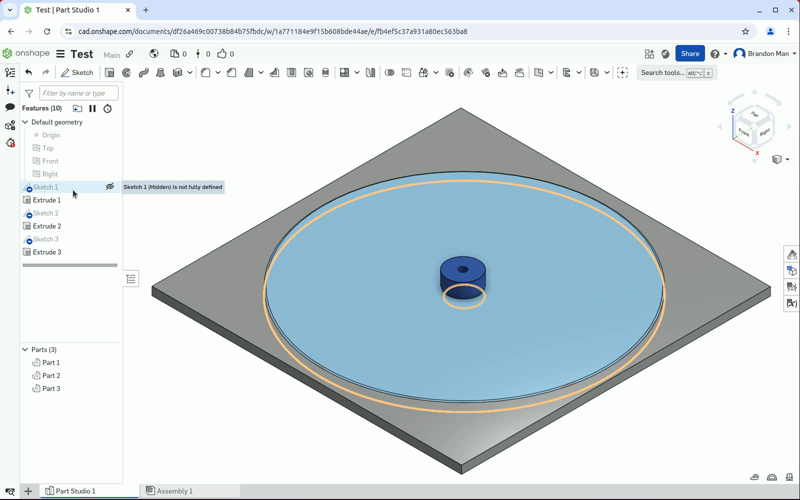
click(73, 189)